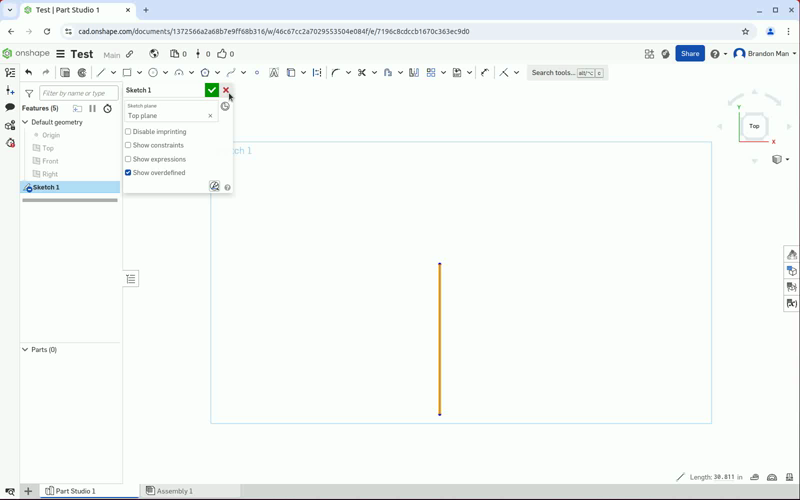
key(shift+h)
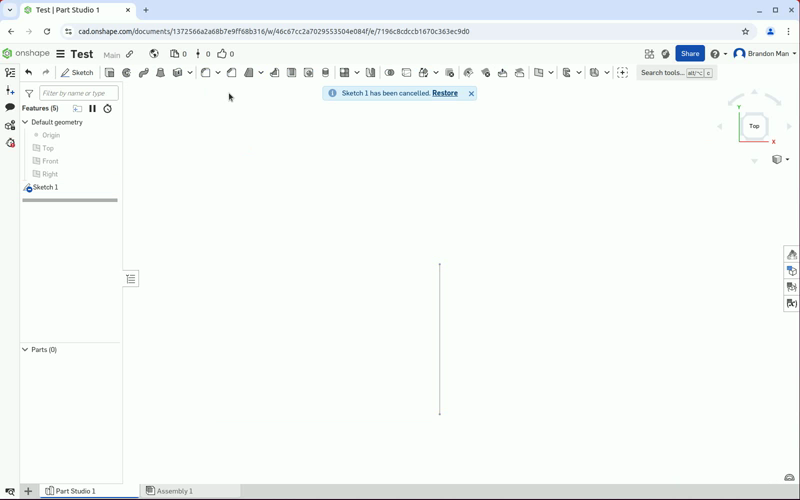
key(shift+s)
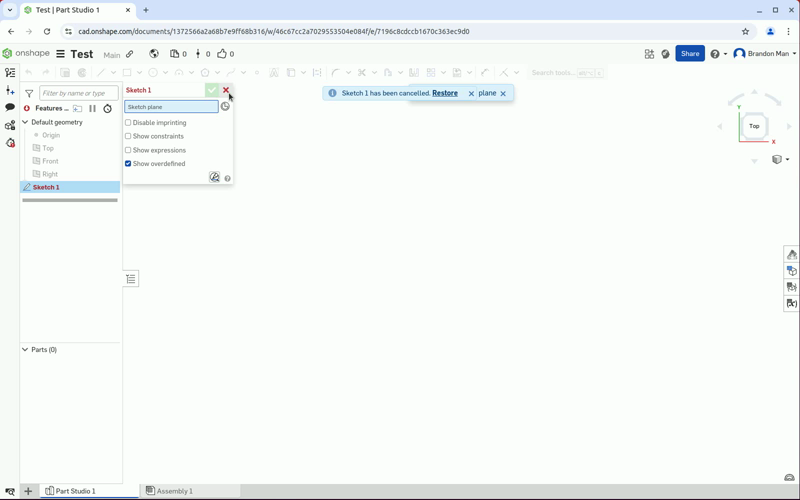
mouse_move(73, 150)
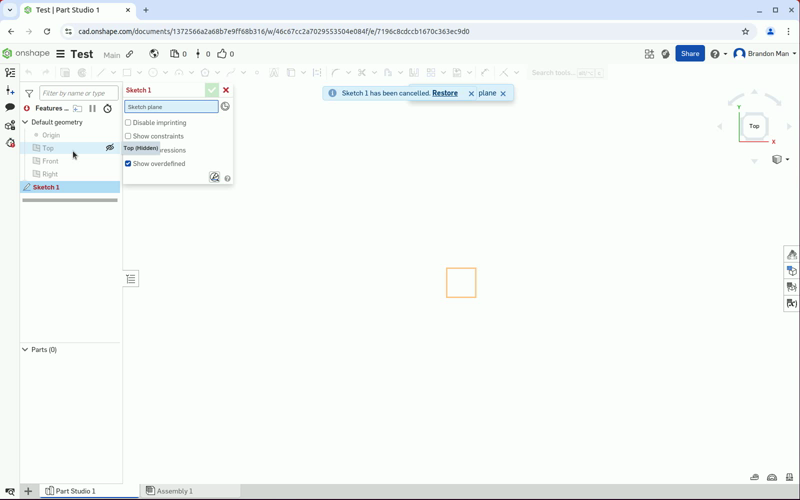
click(73, 150)
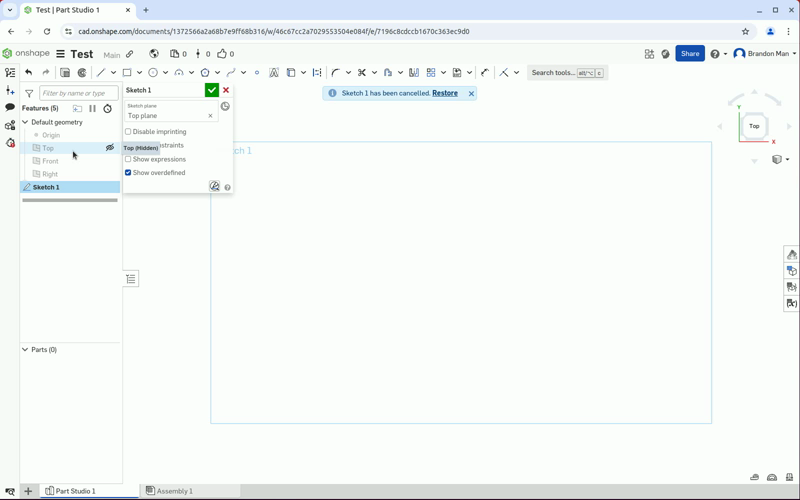
mouse_move(73, 352)
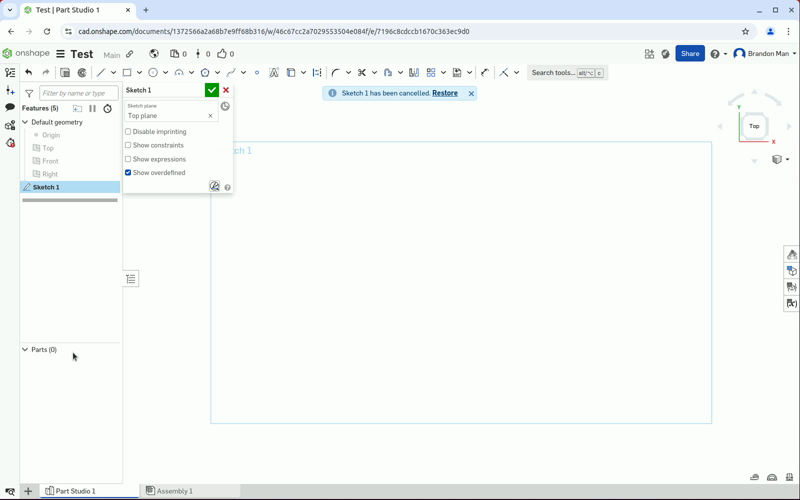
key(y)
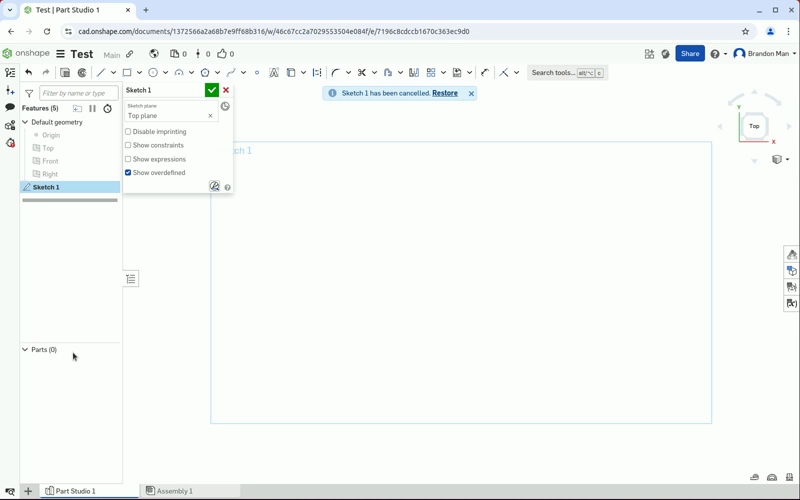
key(c)
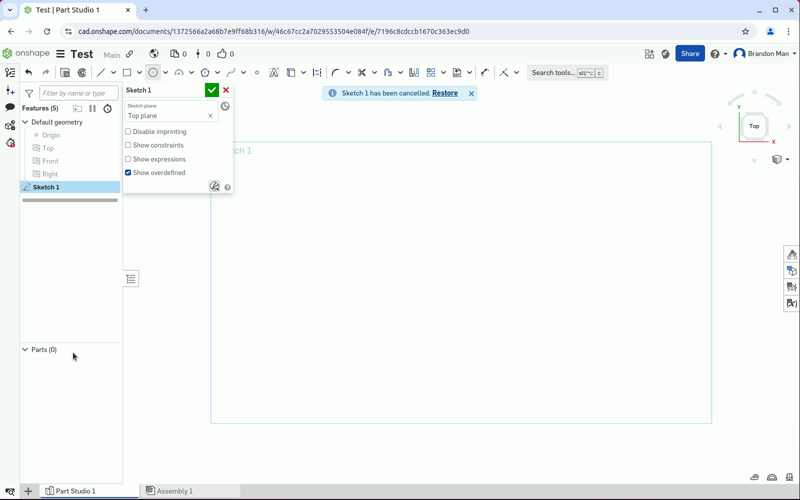
key_down(shift)
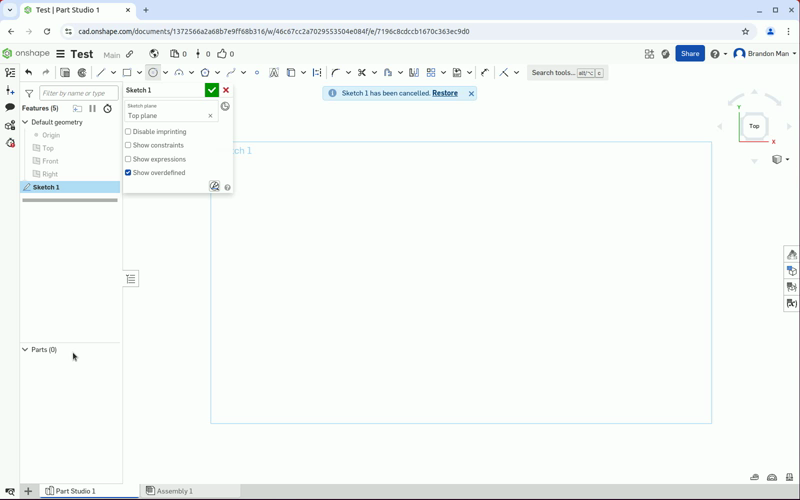
mouse_move(461, 282)
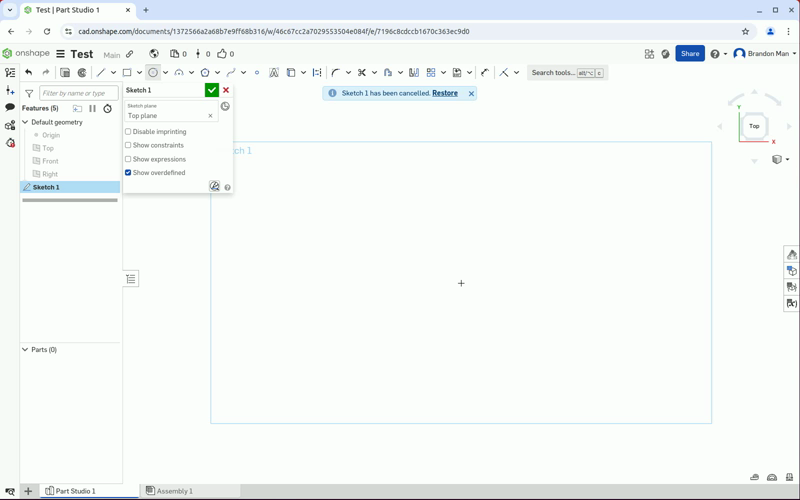
click(461, 282)
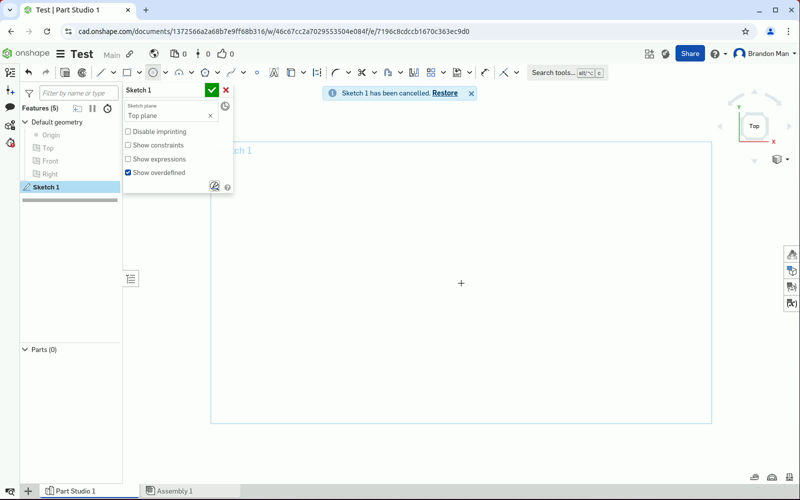
key_up(shift)
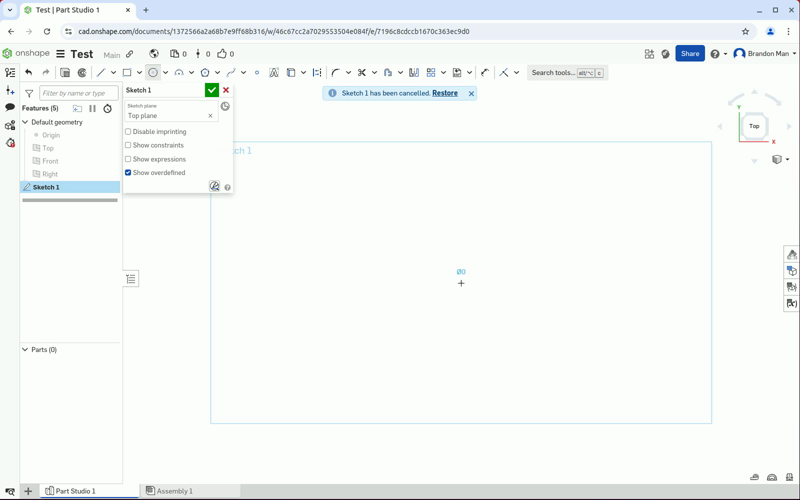
mouse_move(503, 282)
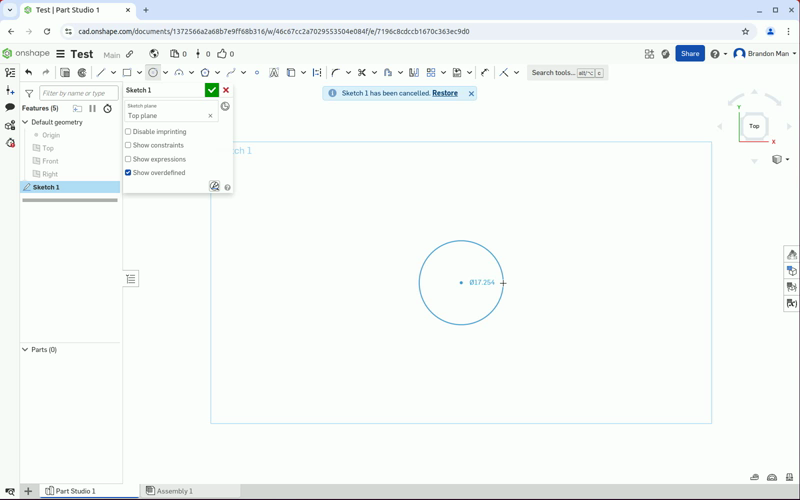
click(503, 282)
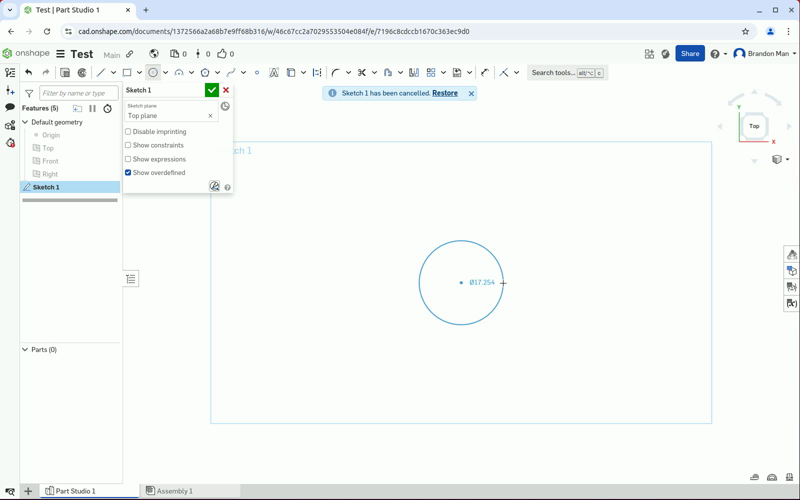
key(esc)
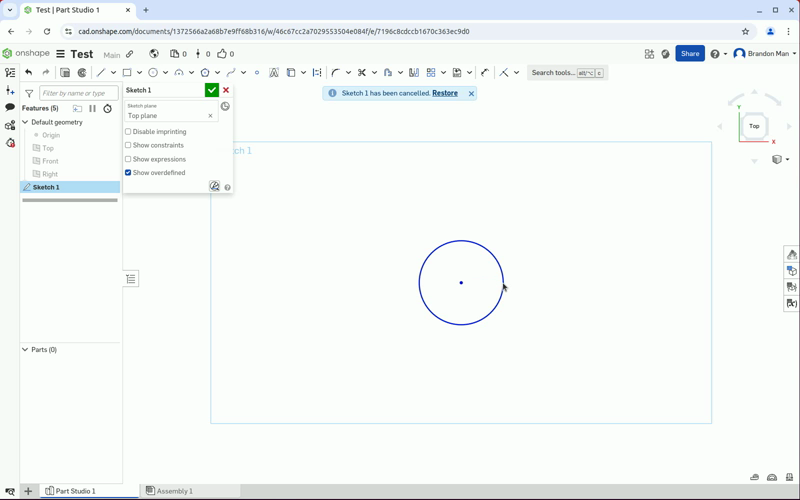
mouse_move(460, 259)
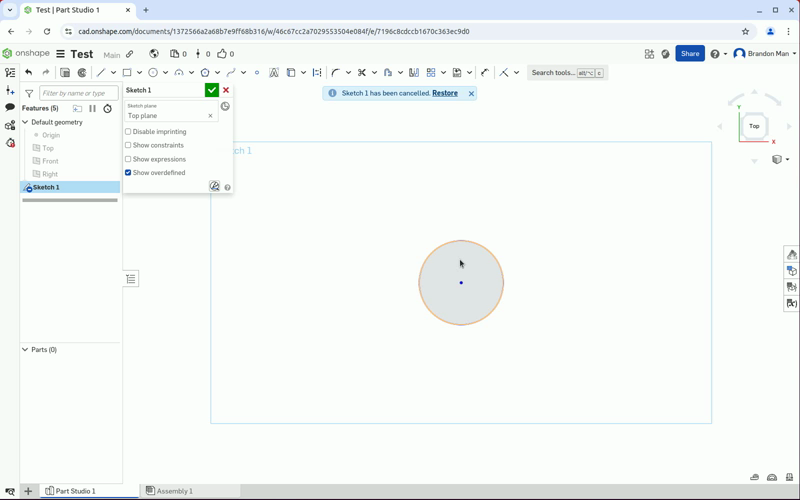
click(460, 259)
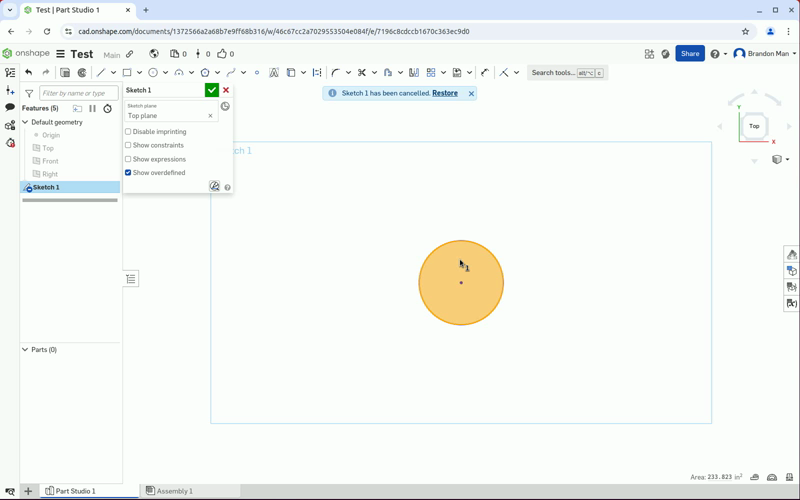
mouse_move(73, 352)
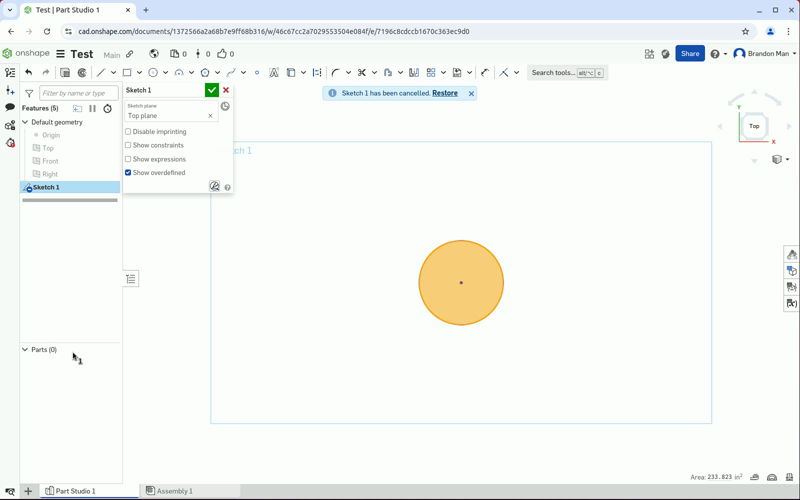
key(shift+y)
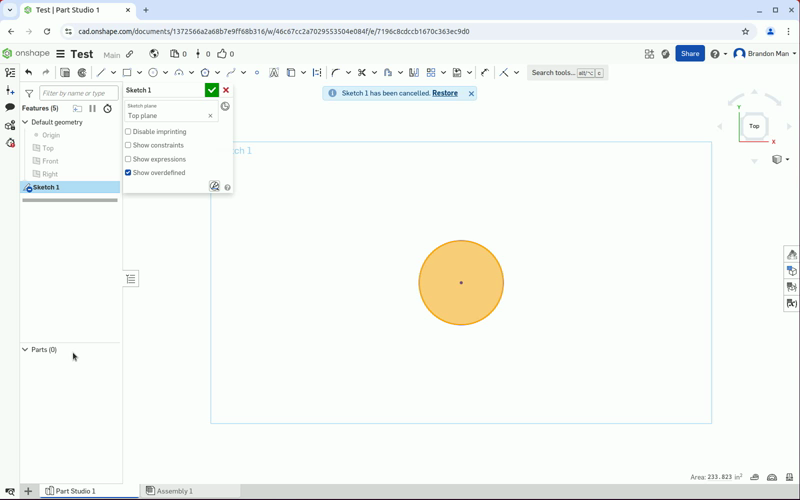
key(shift+e)
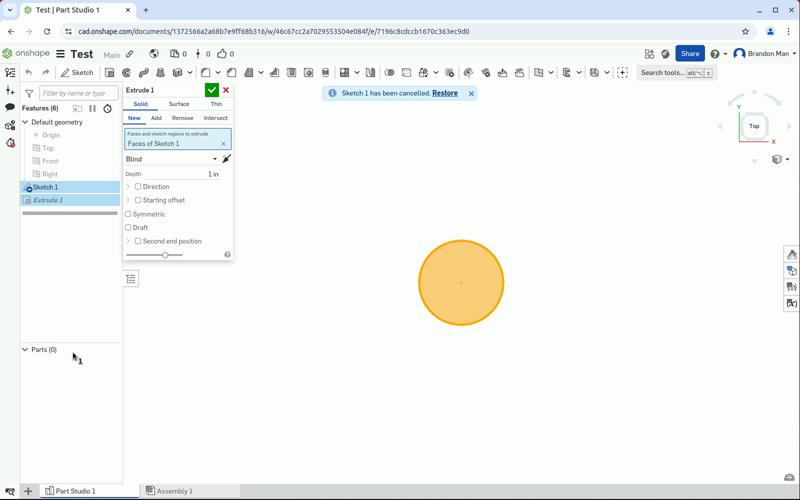
mouse_move(143, 106)
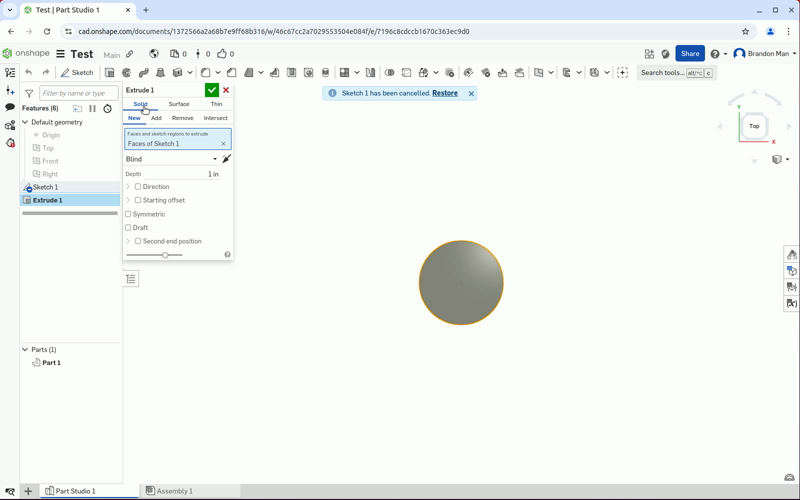
click(143, 106)
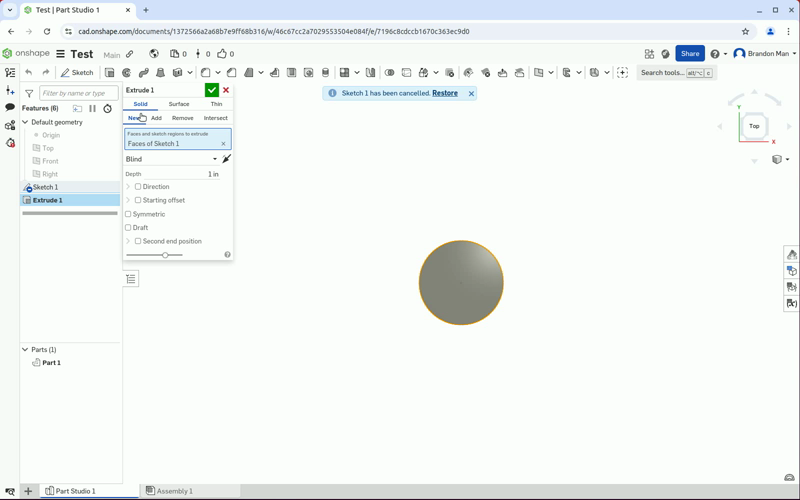
mouse_move(137, 120)
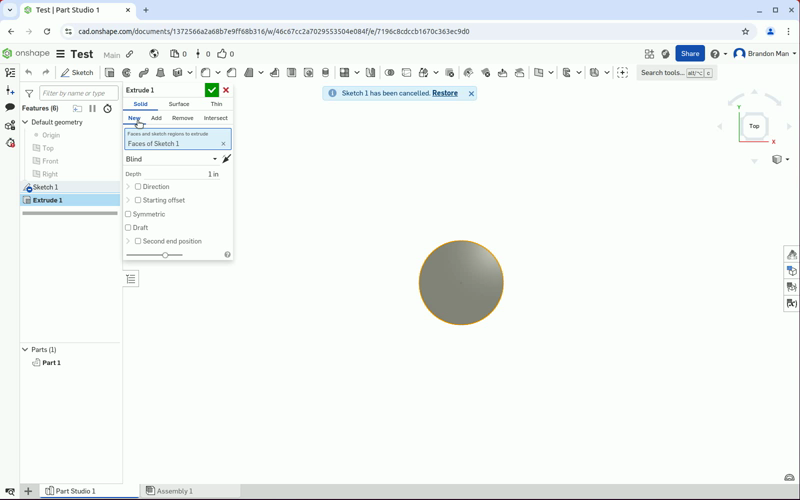
click(137, 120)
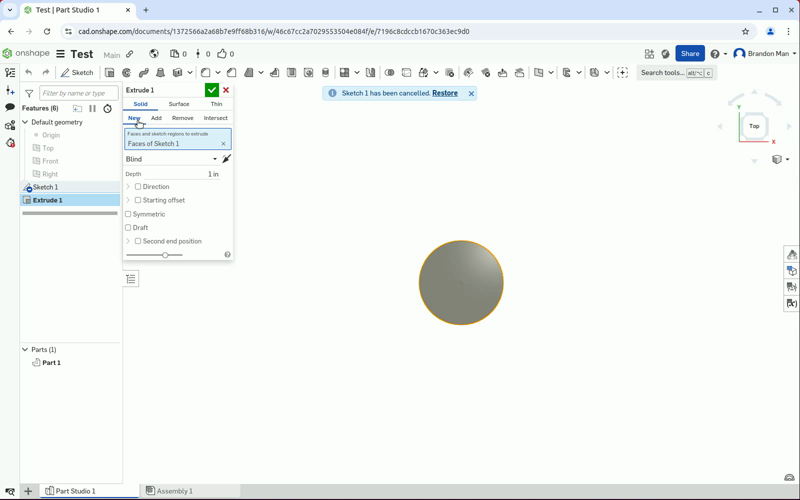
key(tab, 4)
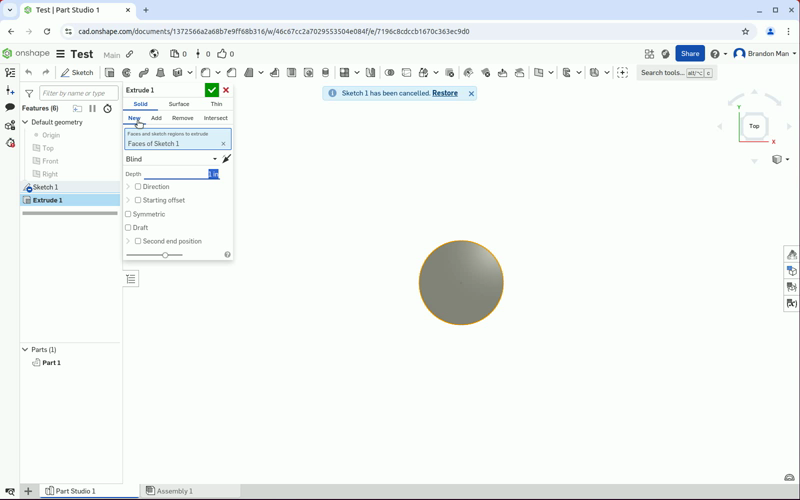
text(7.462)
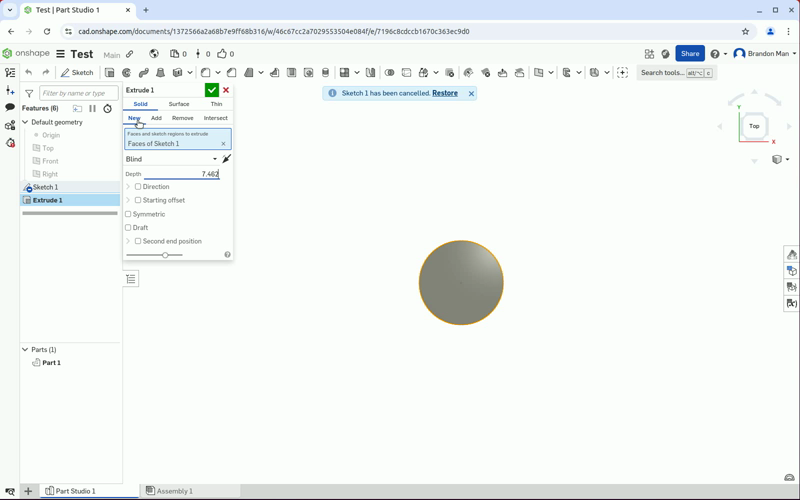
key(enter)
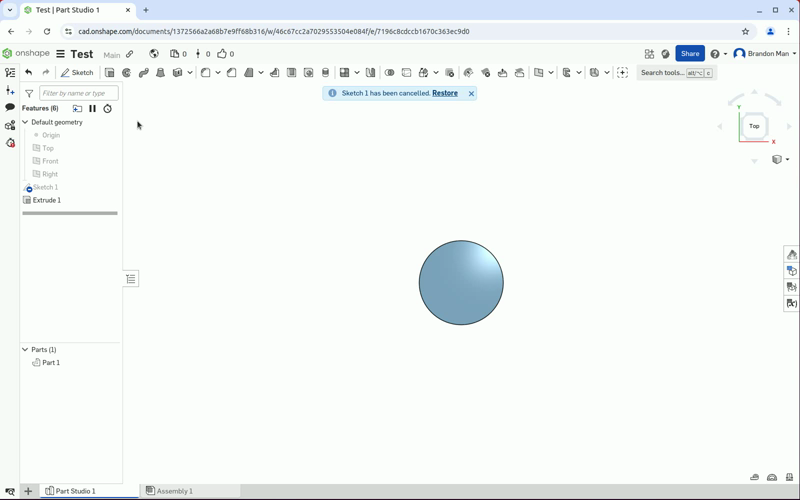
key(shift+h)
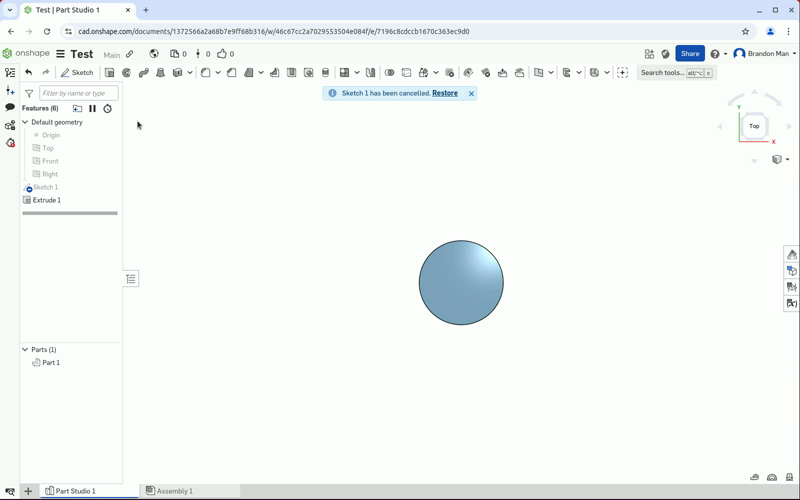
key(shift+h)
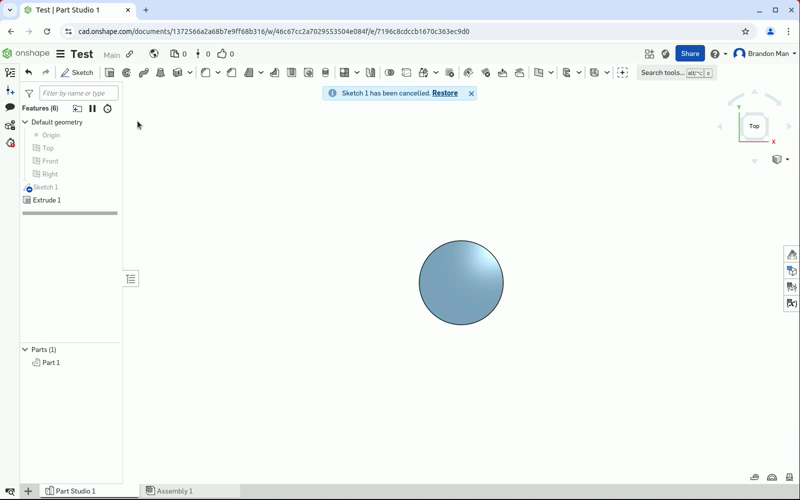
mouse_move(73, 189)
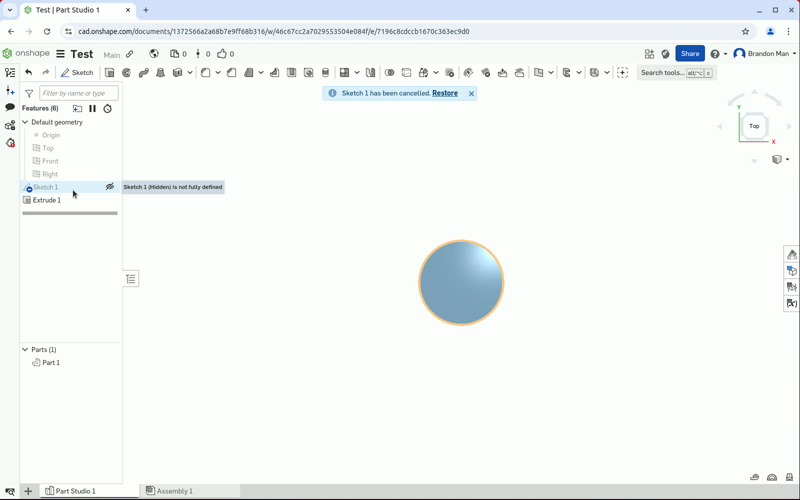
click(73, 189)
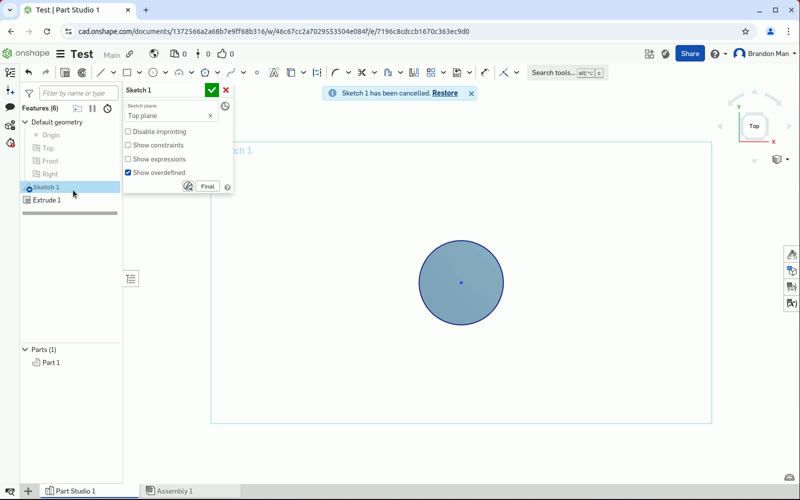
mouse_move(229, 92)
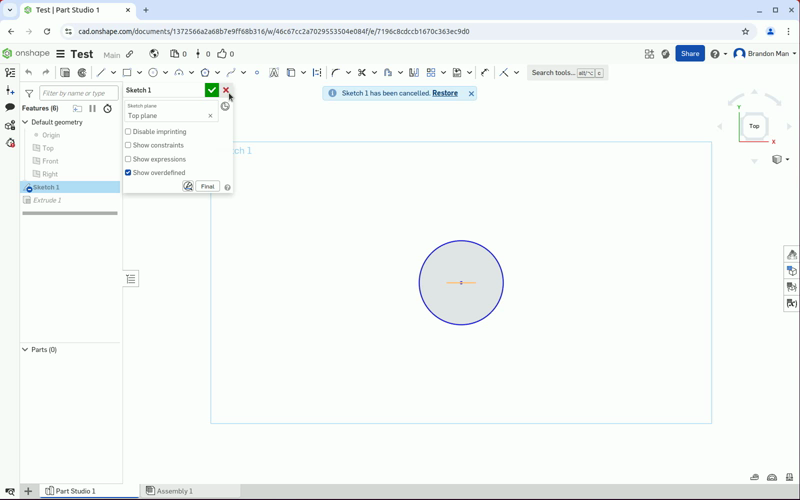
click(229, 92)
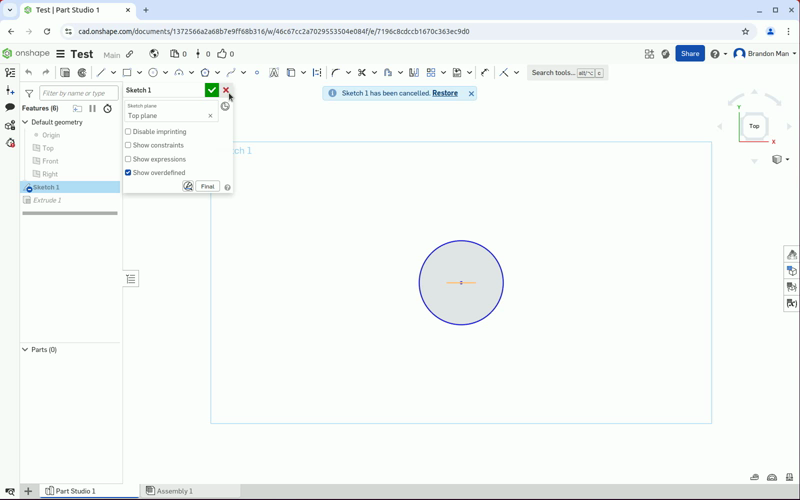
key(shift+s)
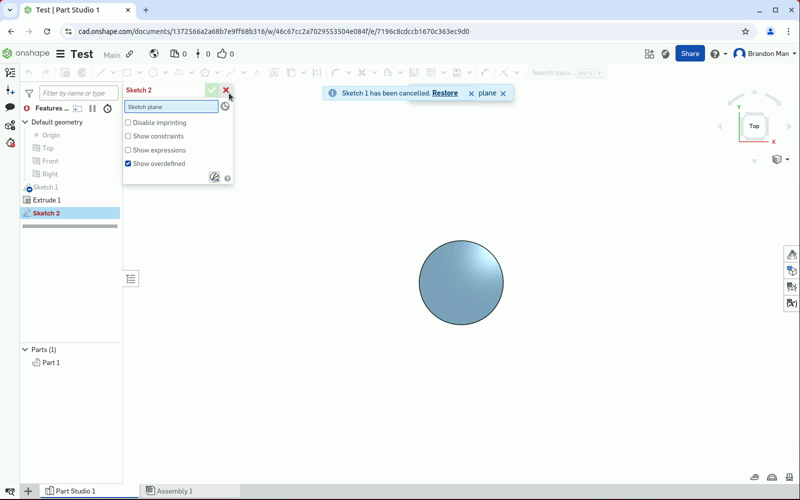
mouse_move(73, 150)
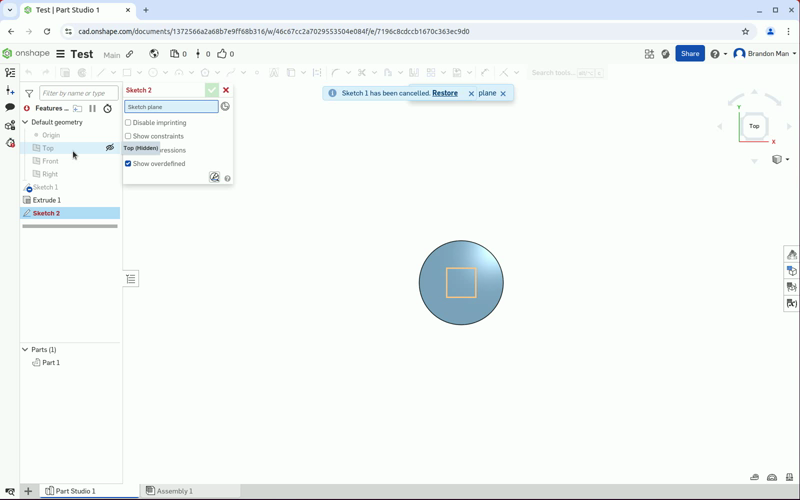
click(73, 150)
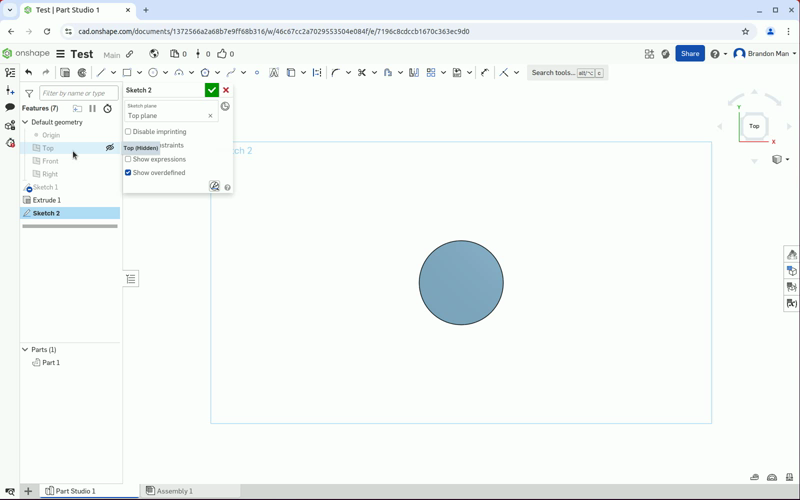
mouse_move(73, 352)
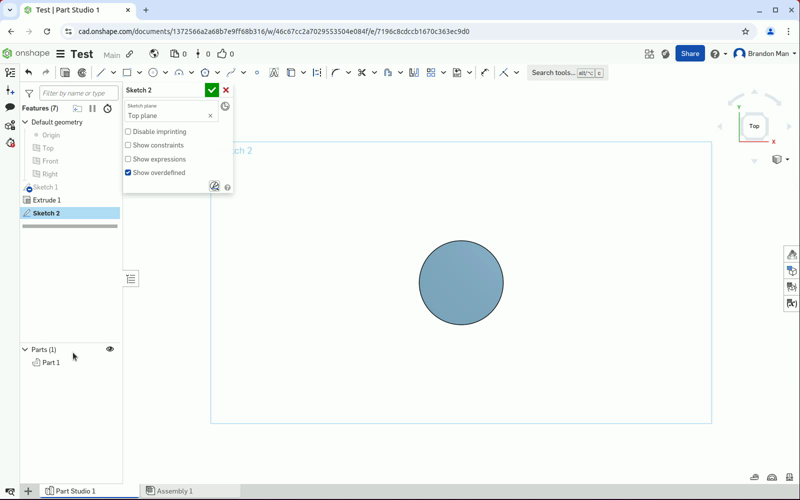
key(y)
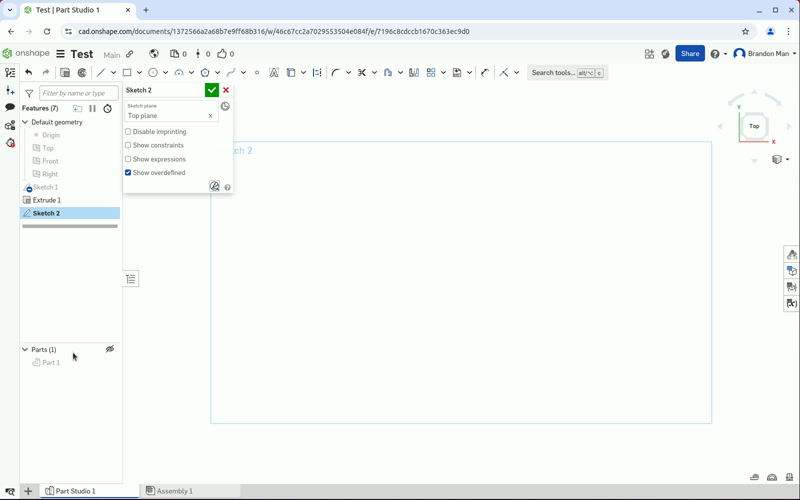
key(c)
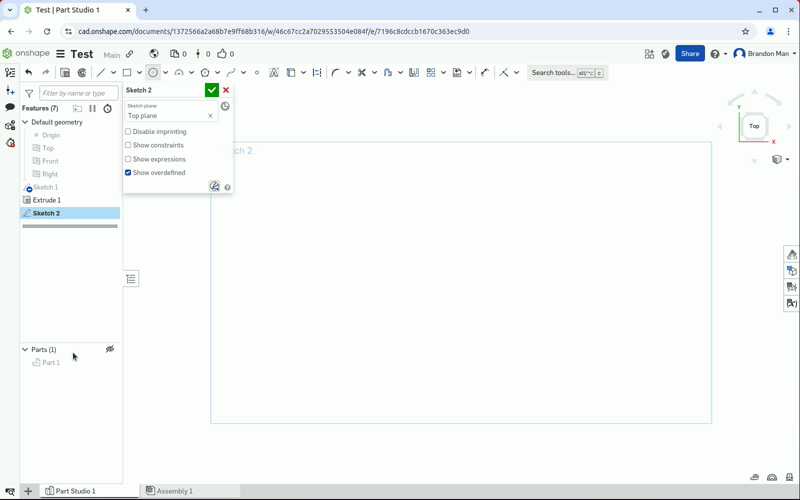
key_down(shift)
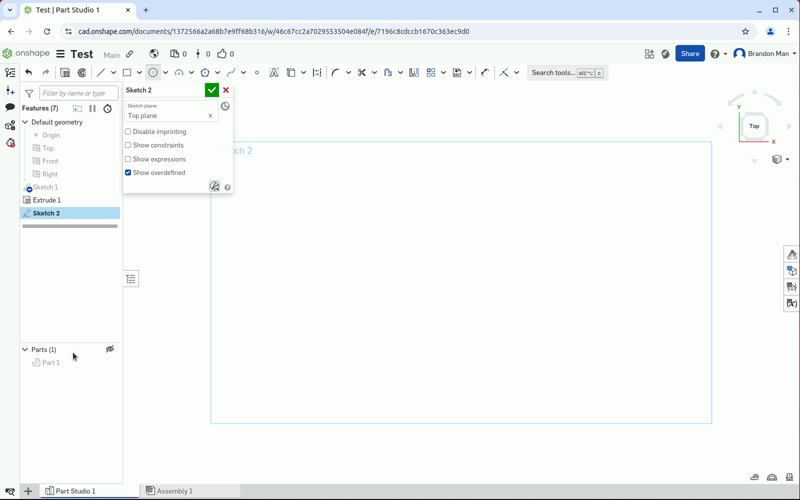
mouse_move(460, 282)
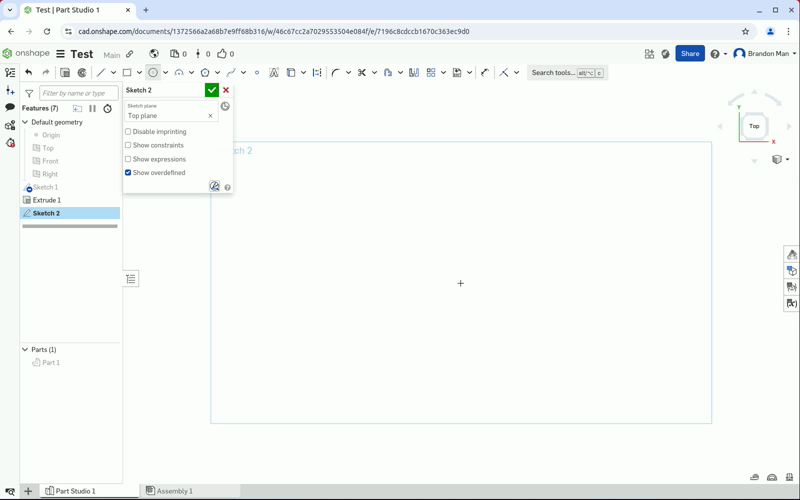
click(460, 282)
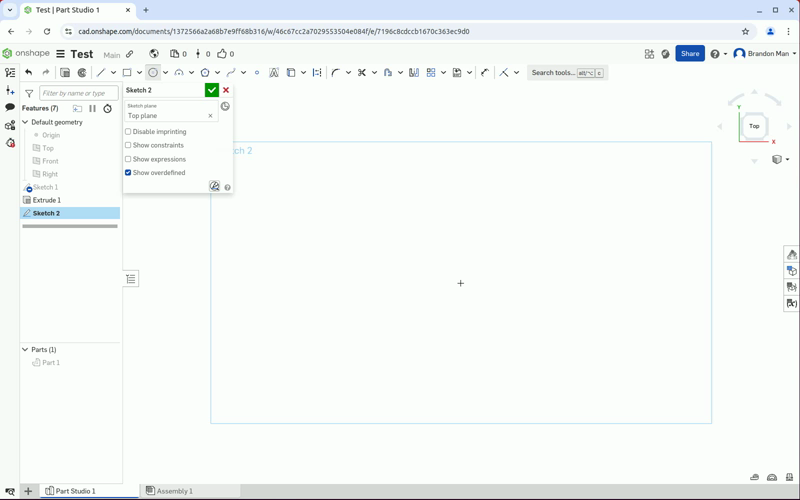
key_up(shift)
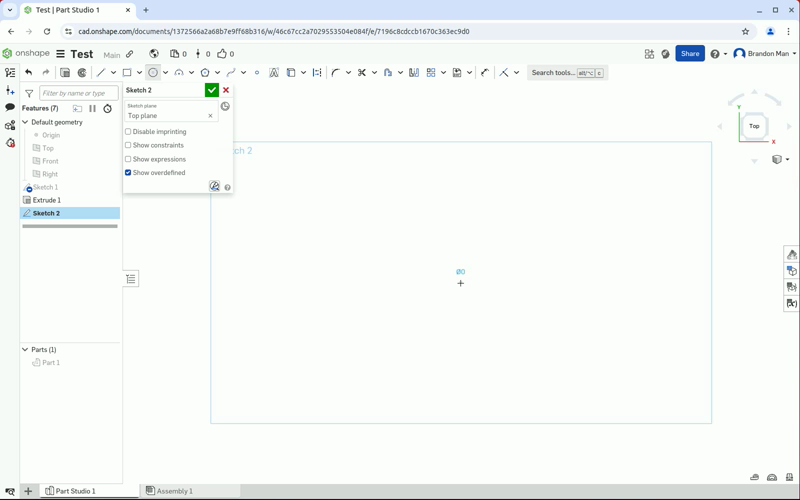
mouse_move(512, 282)
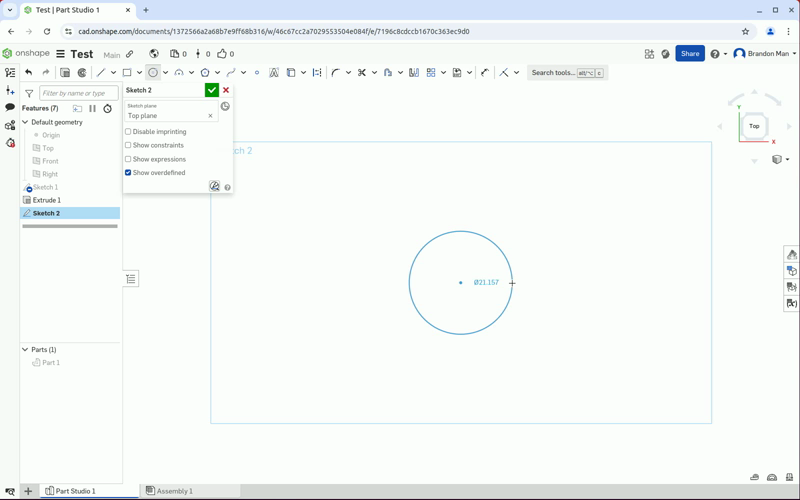
click(512, 282)
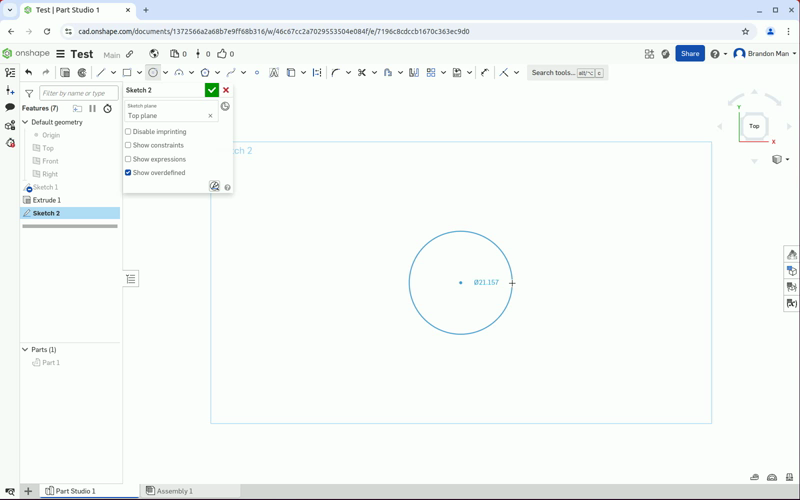
key(esc)
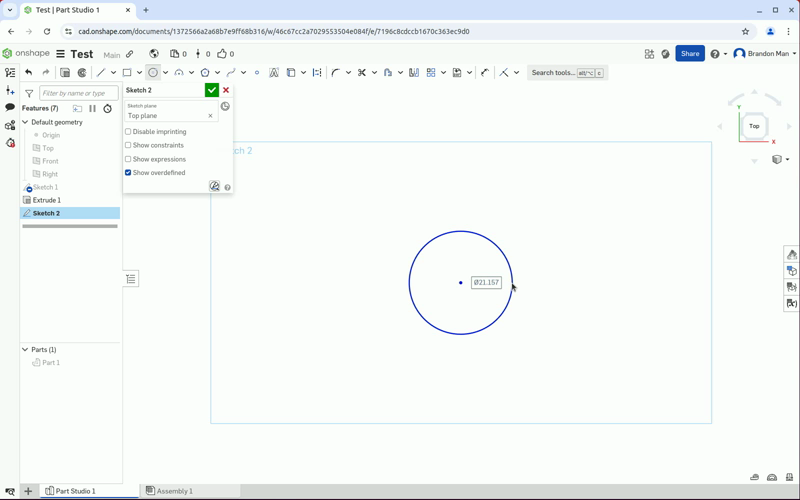
key(c)
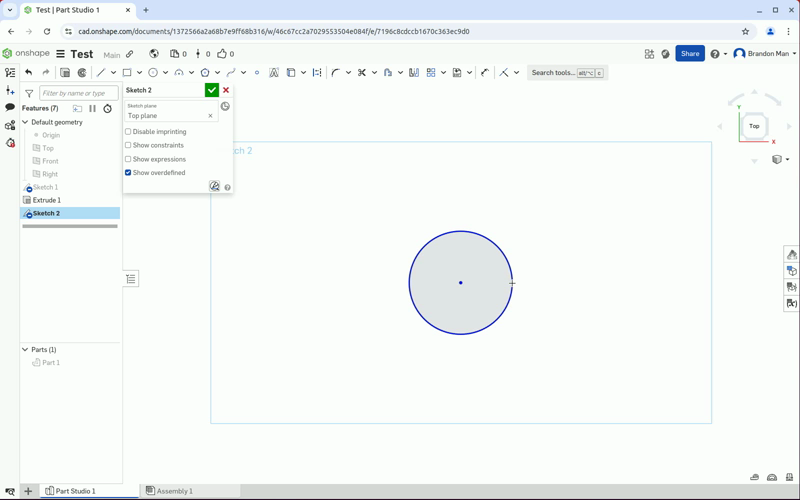
key_down(shift)
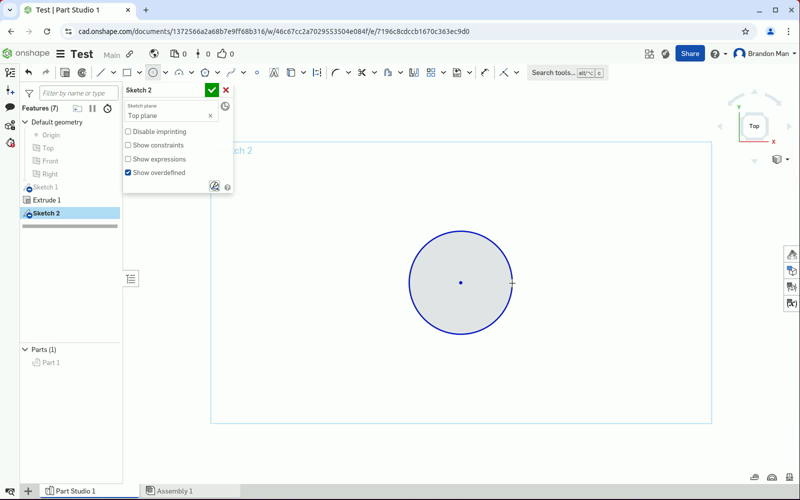
mouse_move(460, 282)
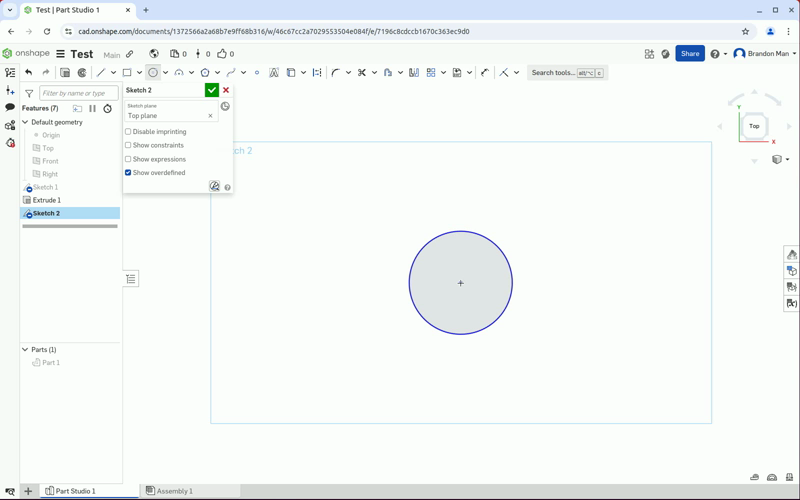
click(460, 282)
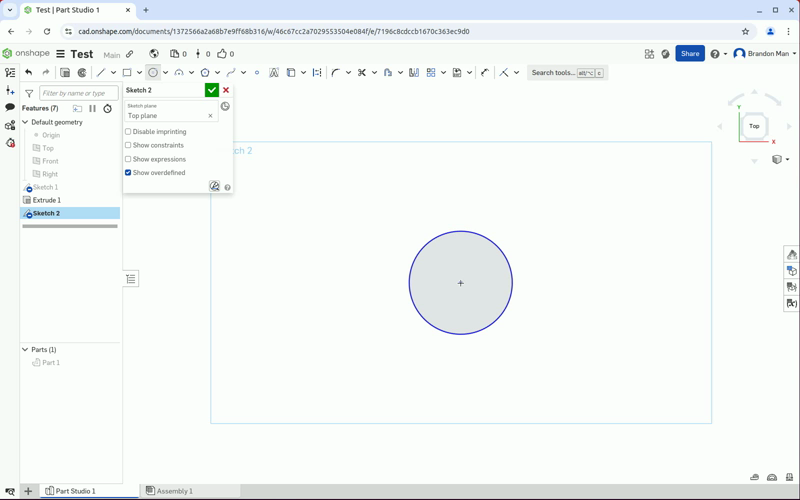
key_up(shift)
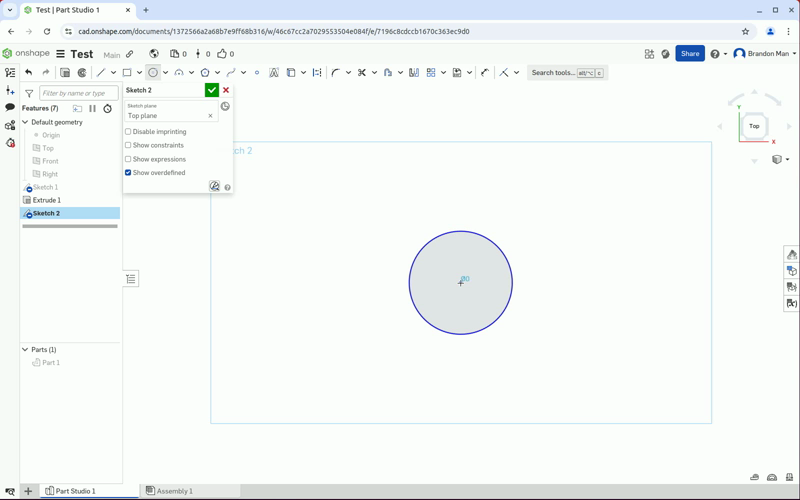
mouse_move(501, 282)
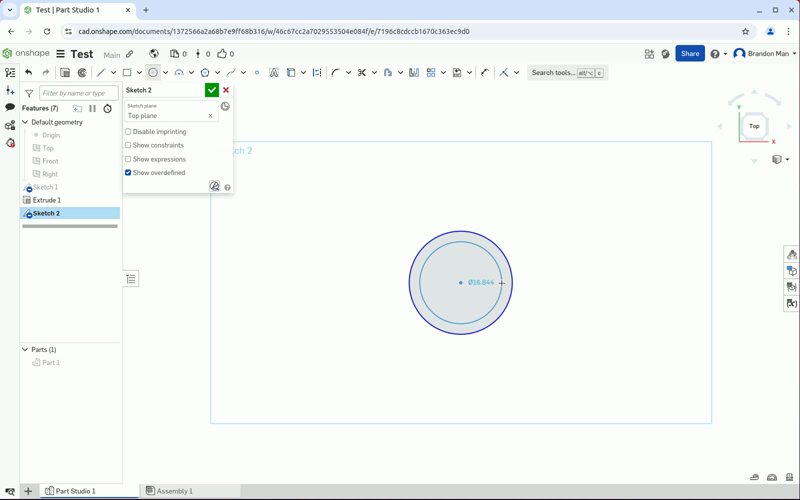
click(501, 282)
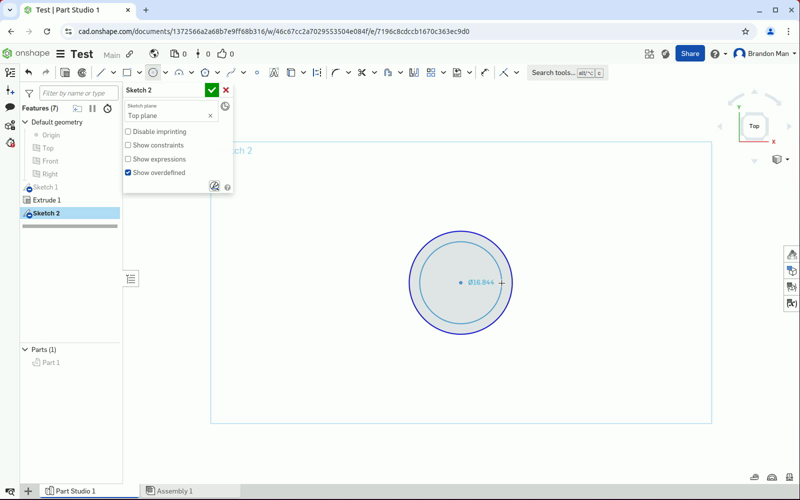
key(esc)
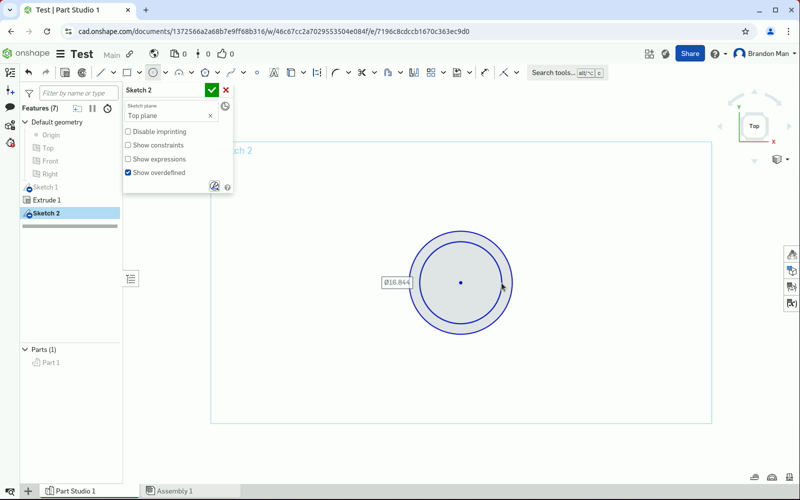
mouse_move(462, 238)
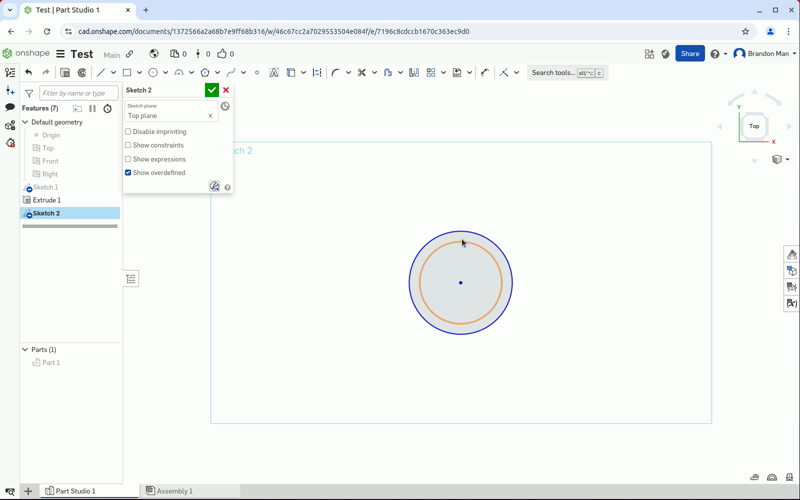
click(462, 238)
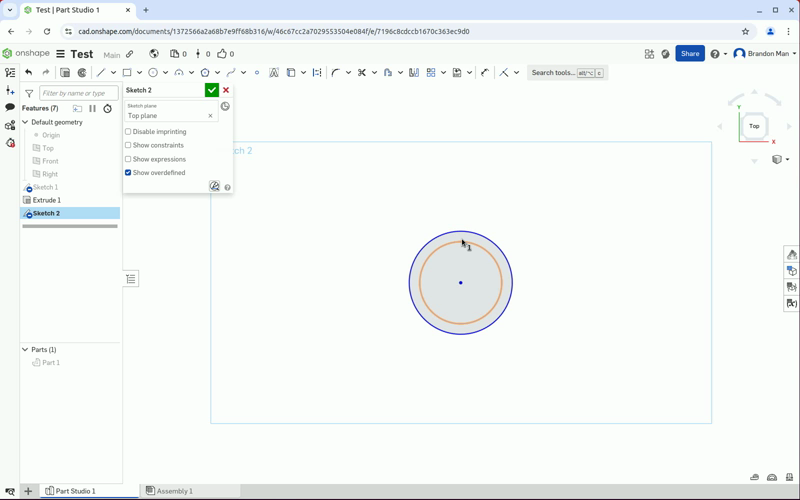
mouse_move(73, 352)
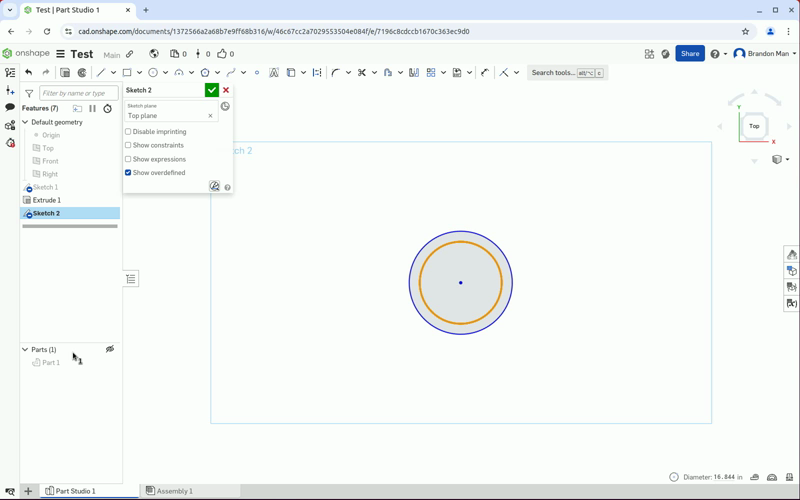
key(shift+y)
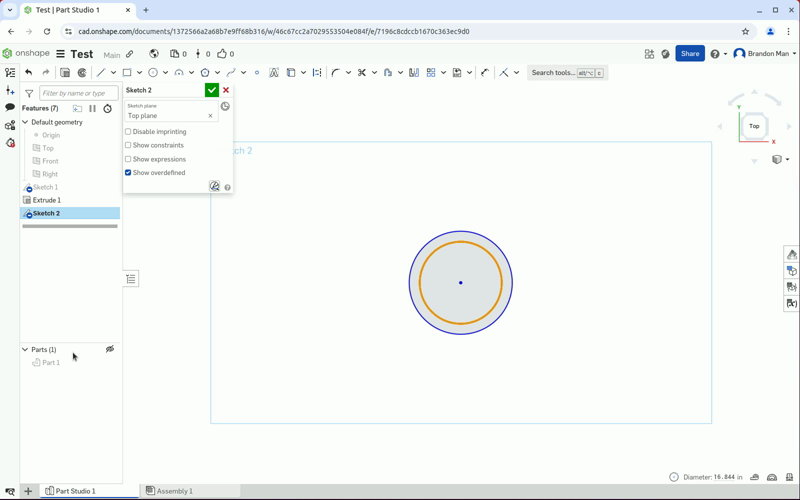
key(shift+e)
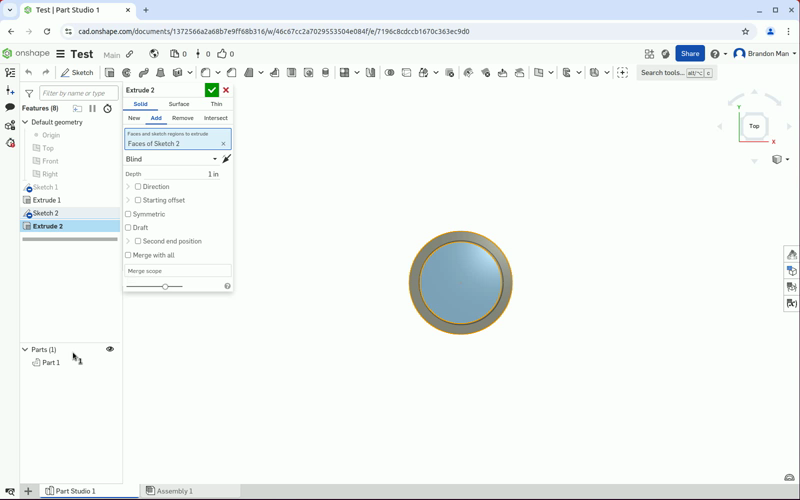
mouse_move(143, 106)
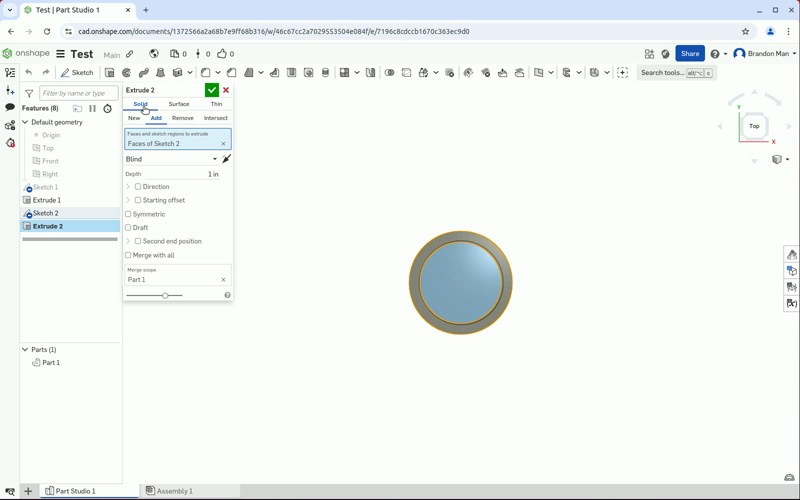
click(143, 106)
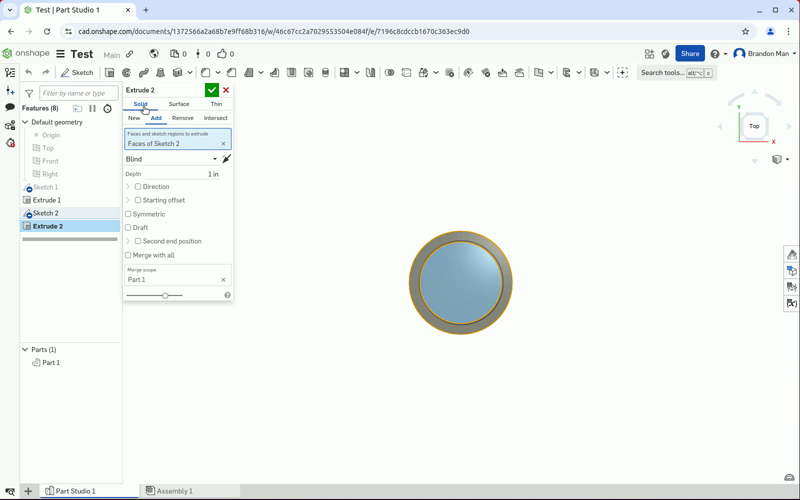
mouse_move(137, 120)
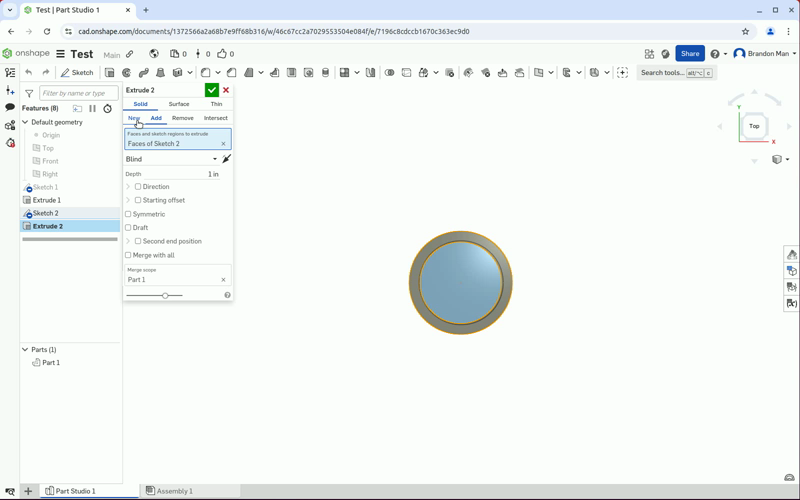
click(137, 120)
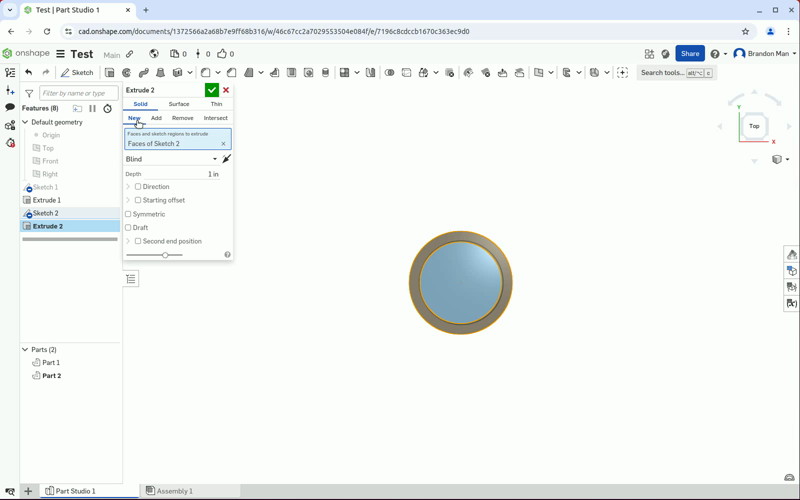
key(tab, 4)
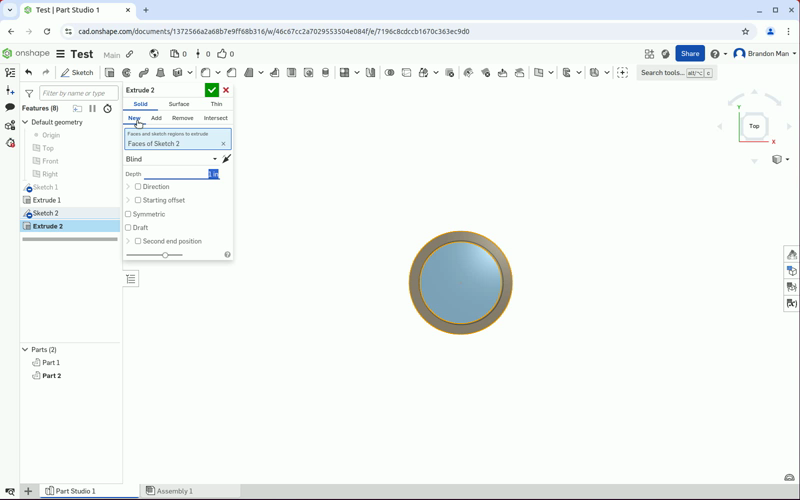
text(4.092)
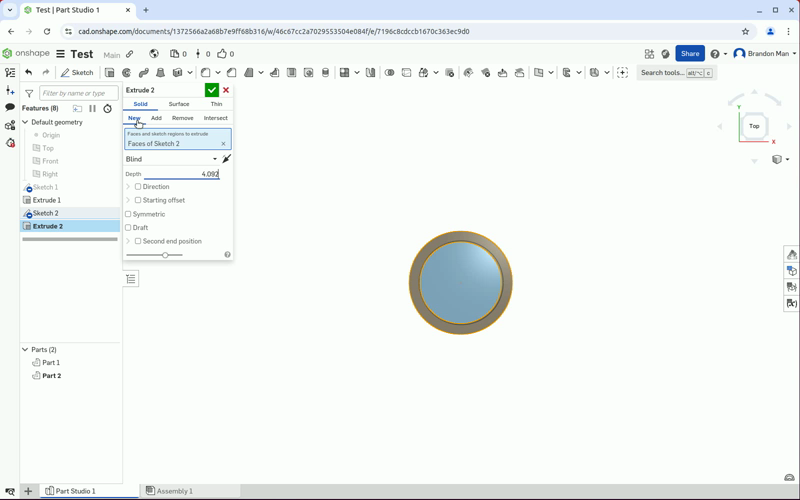
key(enter)
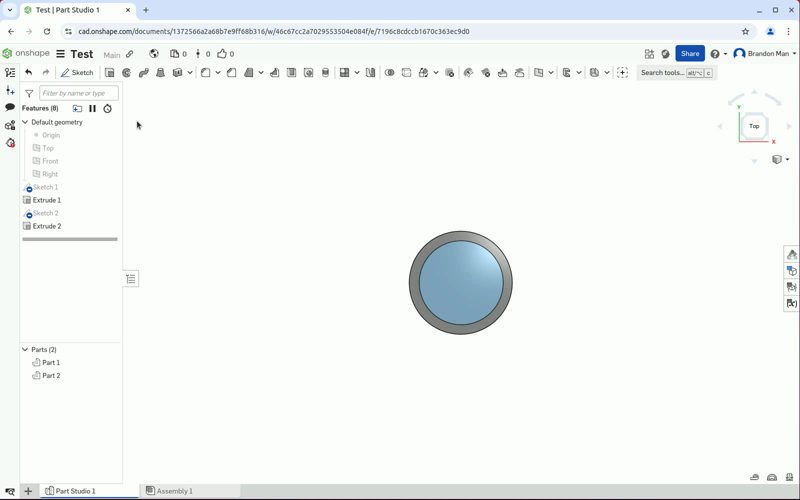
key(shift+h)
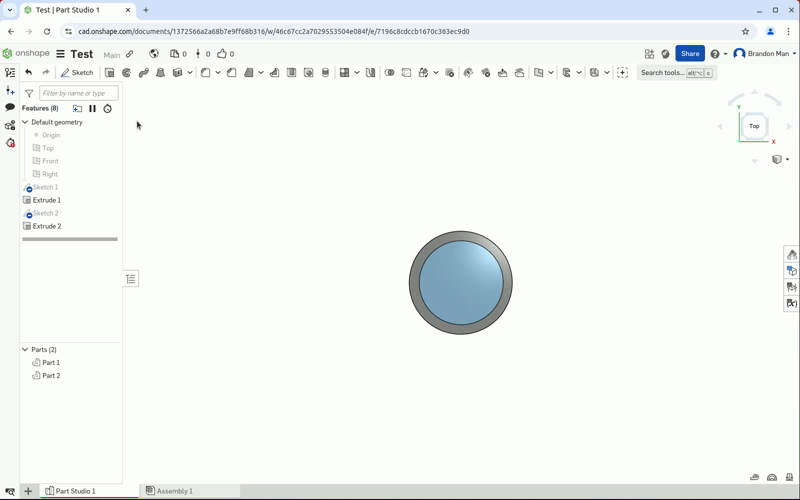
key(shift+h)
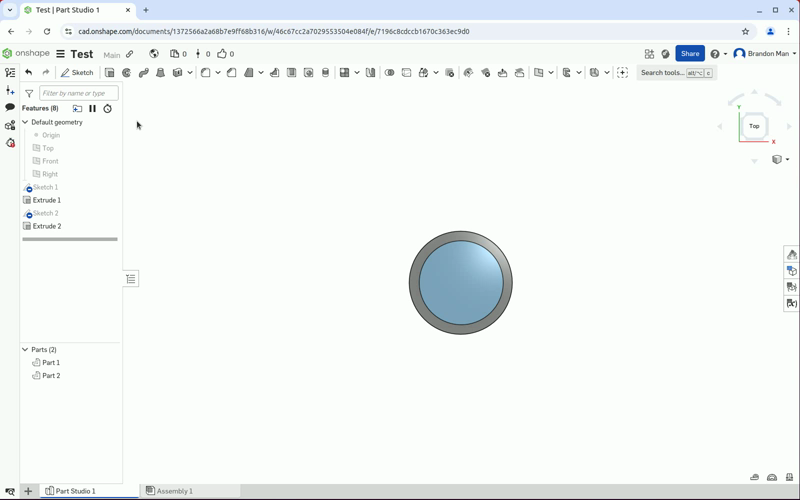
mouse_move(73, 189)
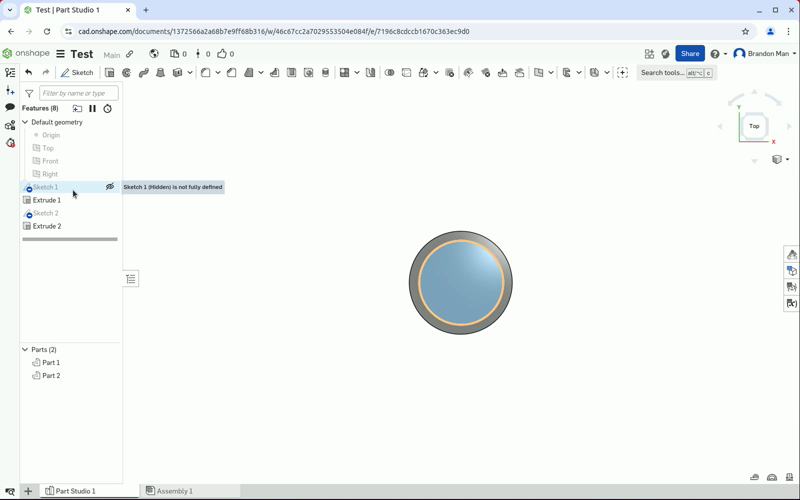
click(73, 189)
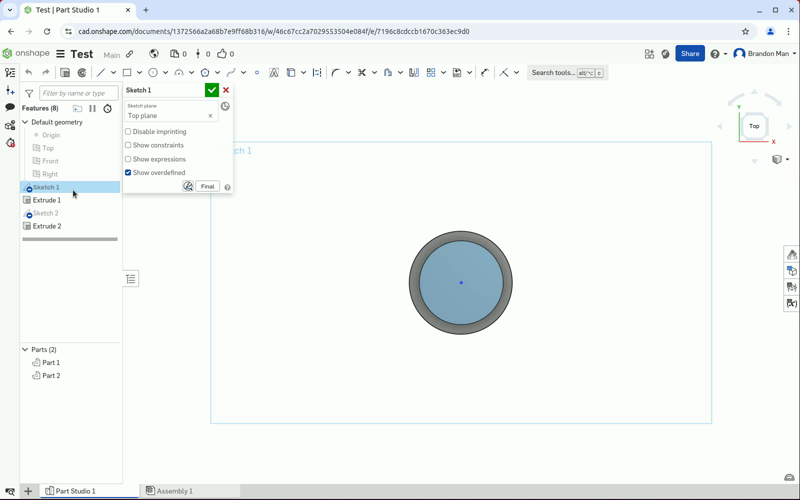
mouse_move(229, 92)
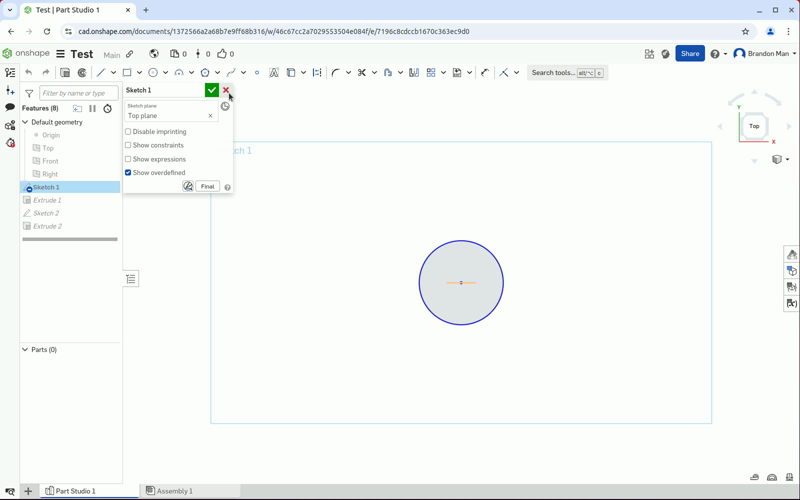
click(229, 92)
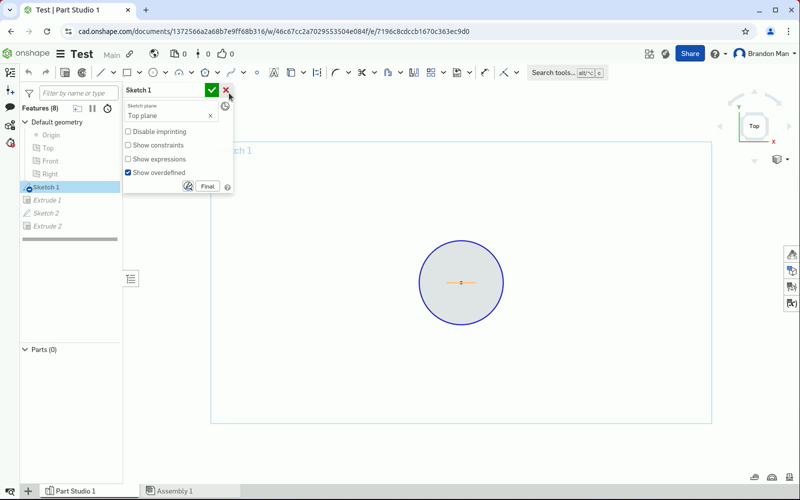
key(shift+s)
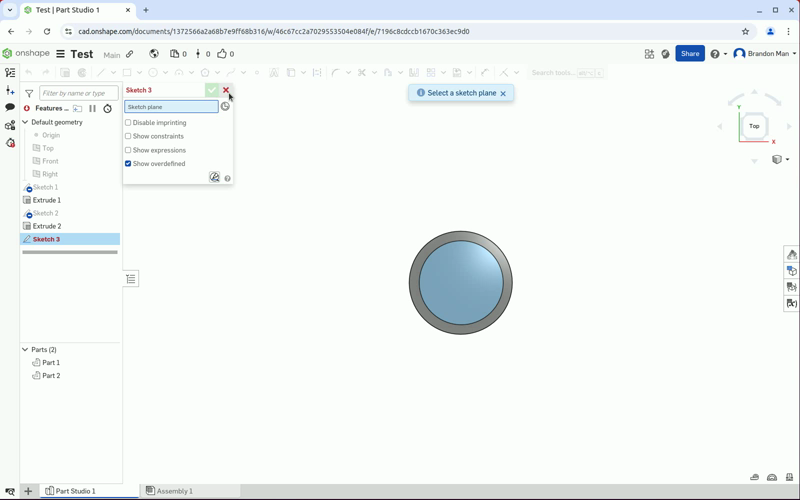
mouse_move(73, 150)
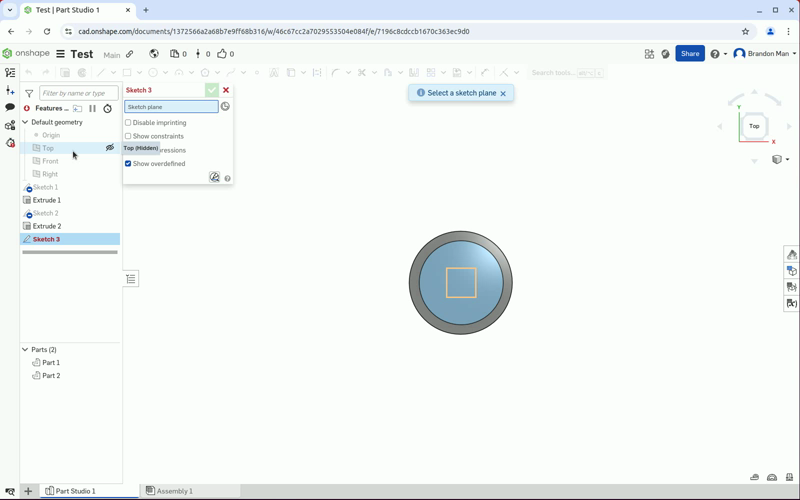
click(73, 150)
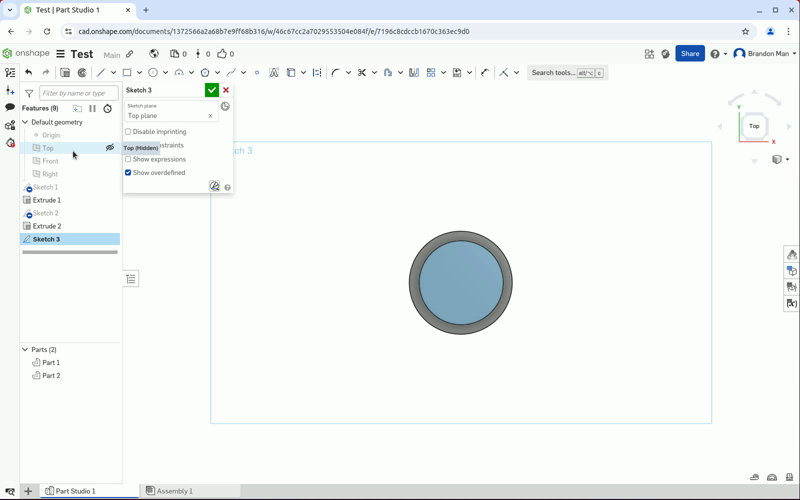
mouse_move(73, 352)
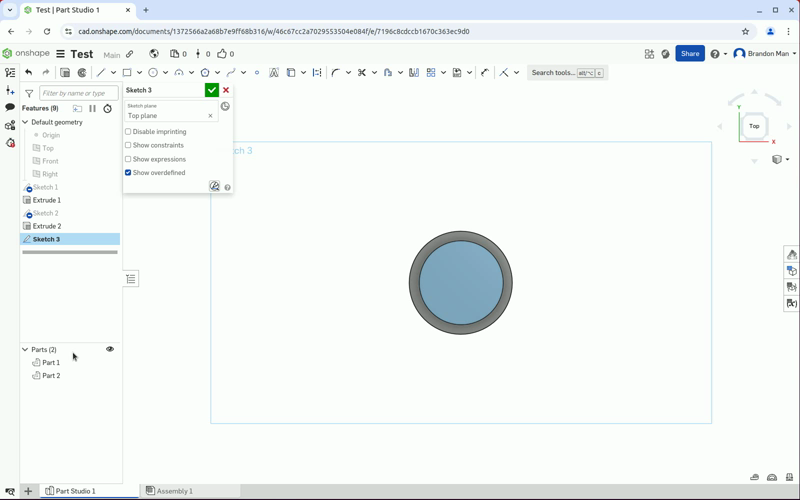
key(y)
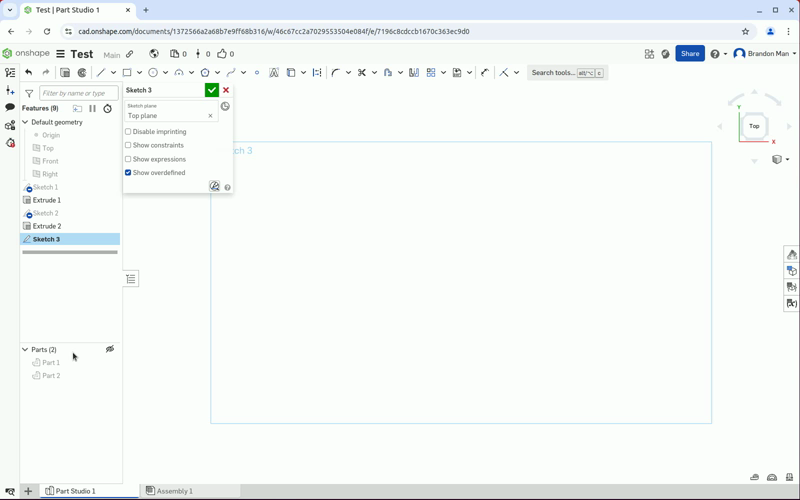
key(c)
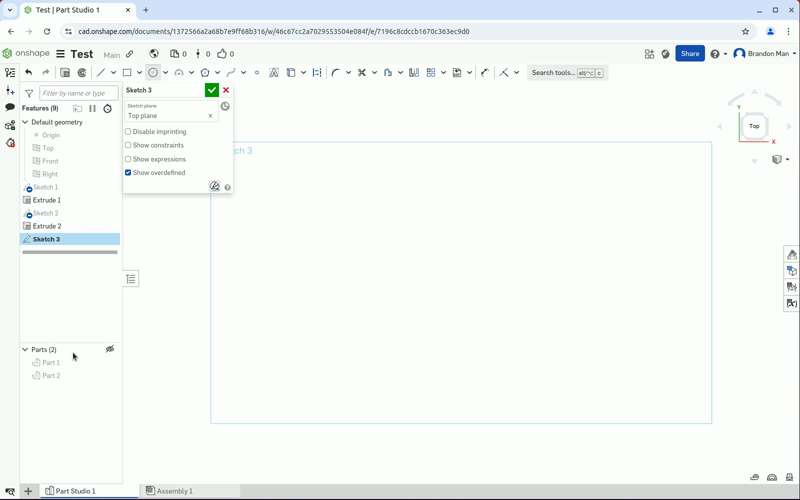
key_down(shift)
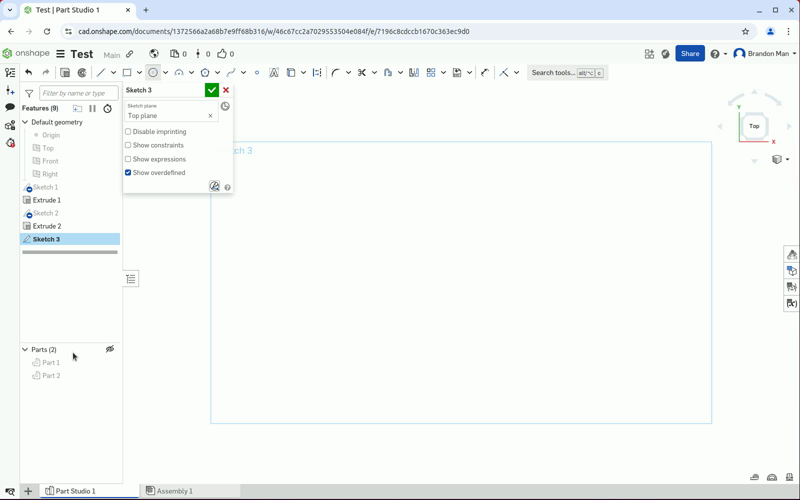
mouse_move(461, 282)
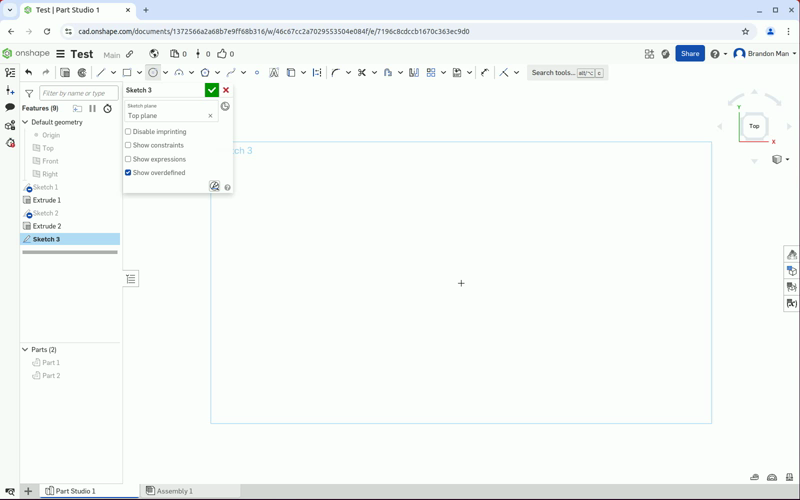
click(461, 282)
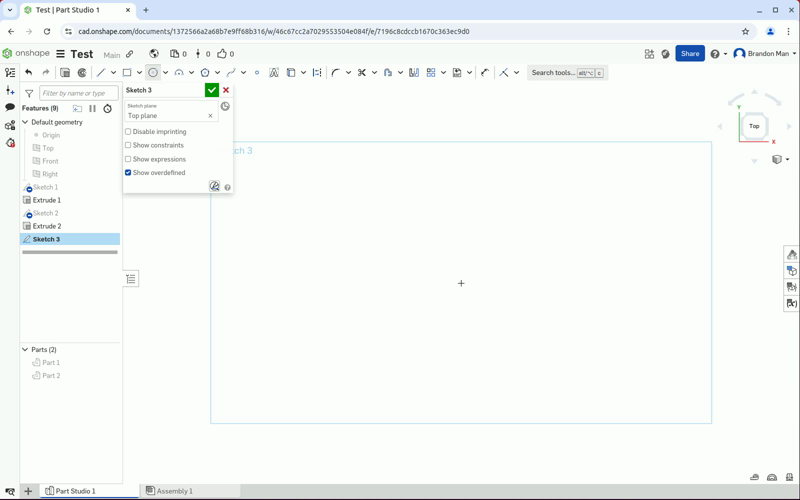
key_up(shift)
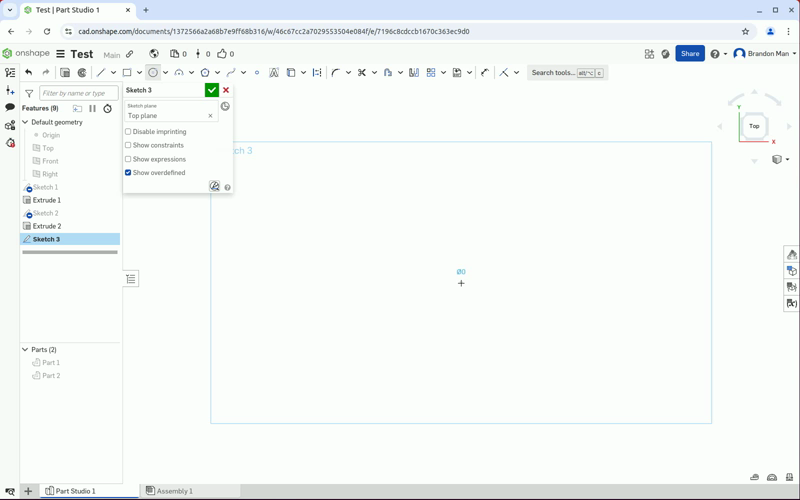
mouse_move(572, 282)
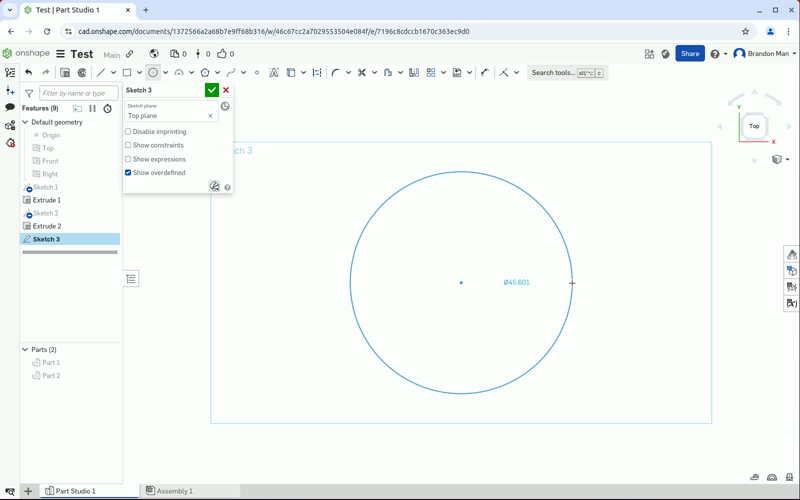
click(572, 282)
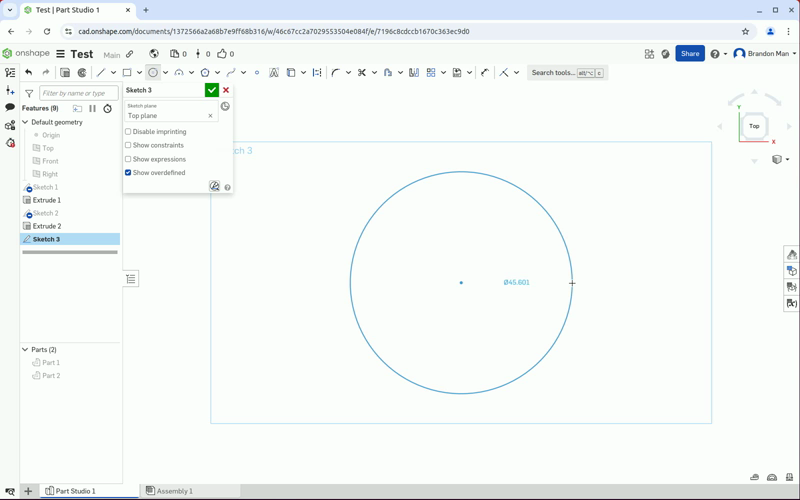
key(esc)
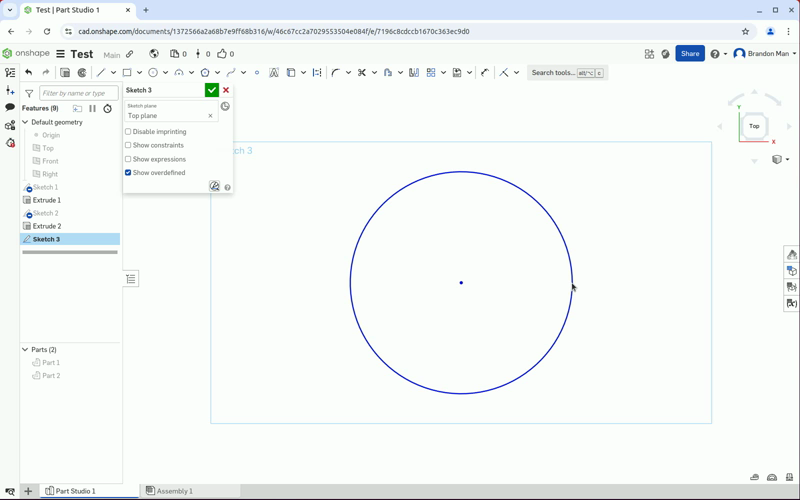
key(c)
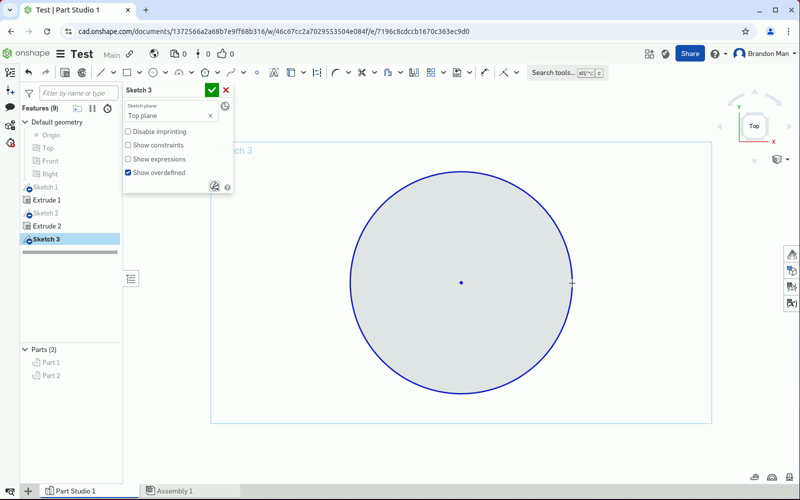
key_down(shift)
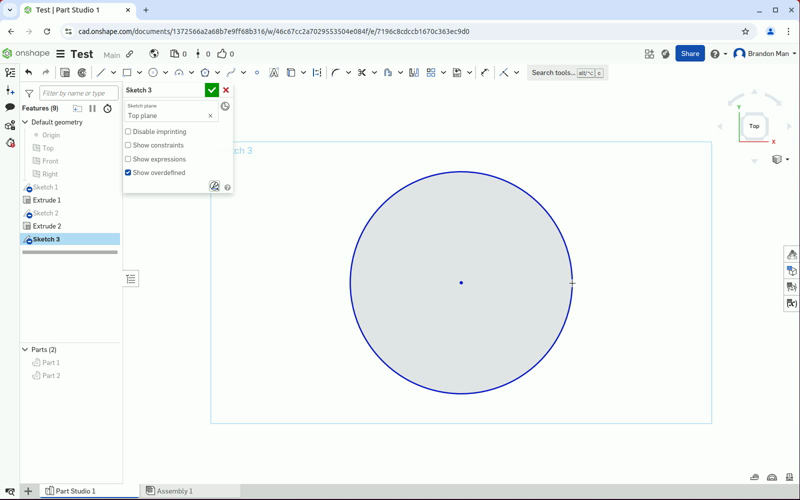
mouse_move(461, 282)
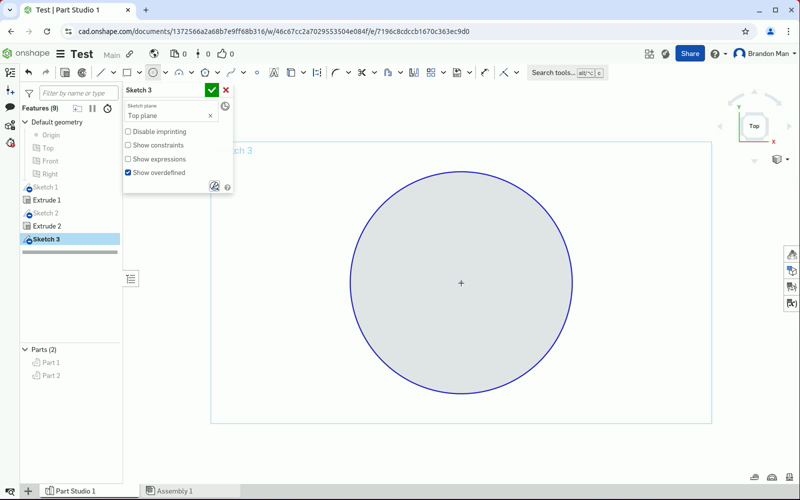
click(461, 282)
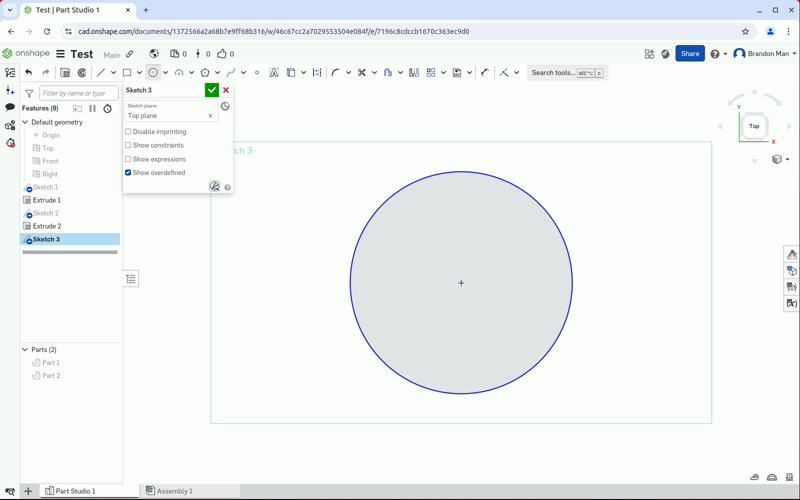
key_up(shift)
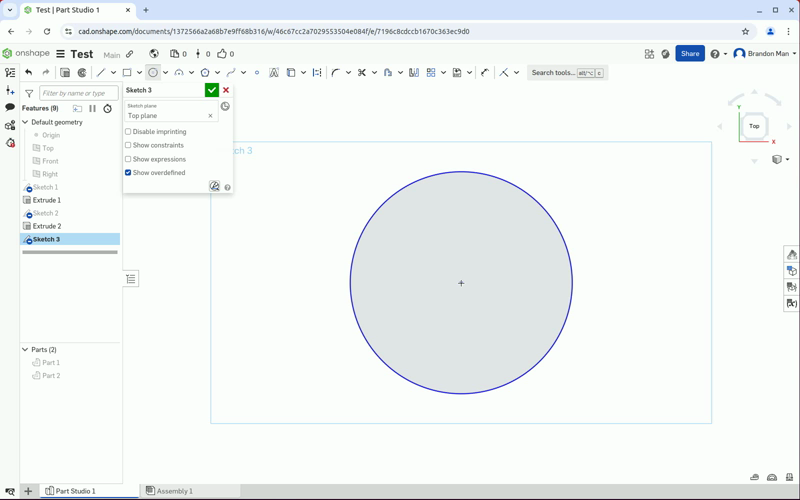
mouse_move(513, 282)
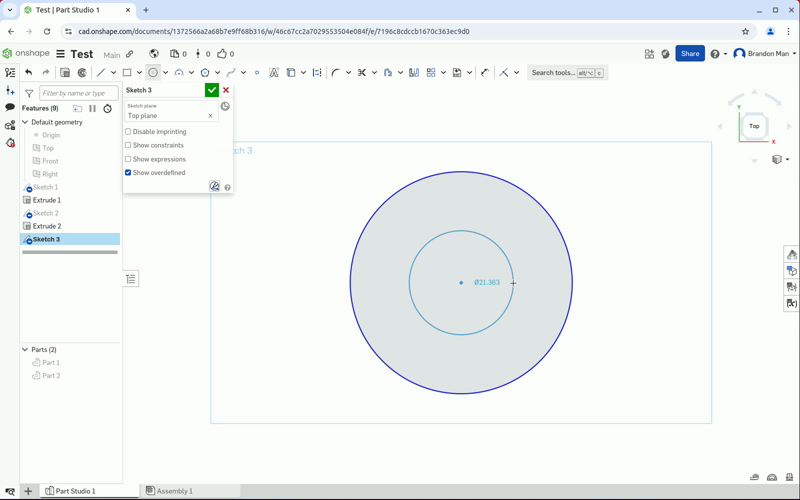
click(513, 282)
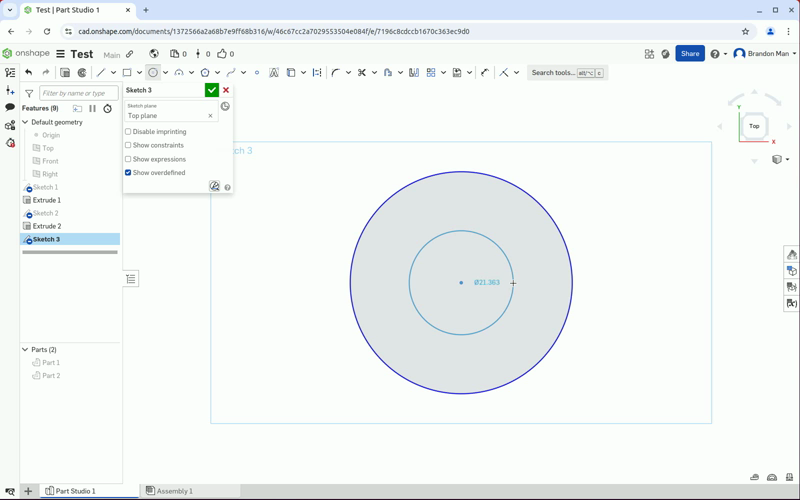
key(esc)
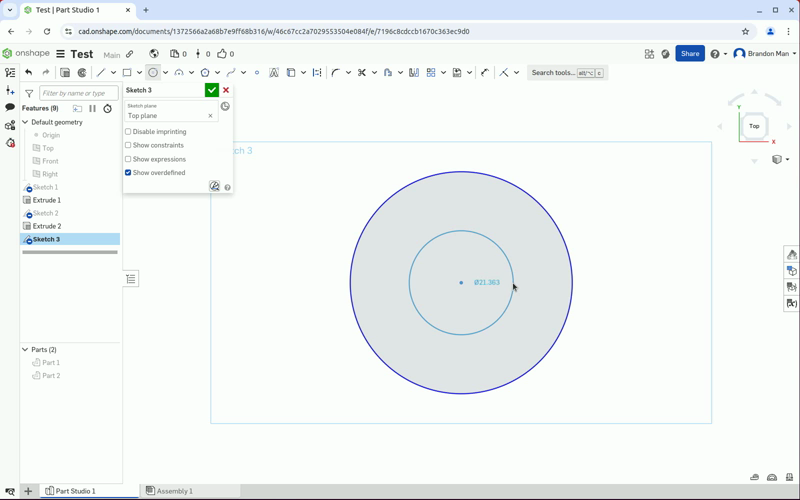
mouse_move(526, 247)
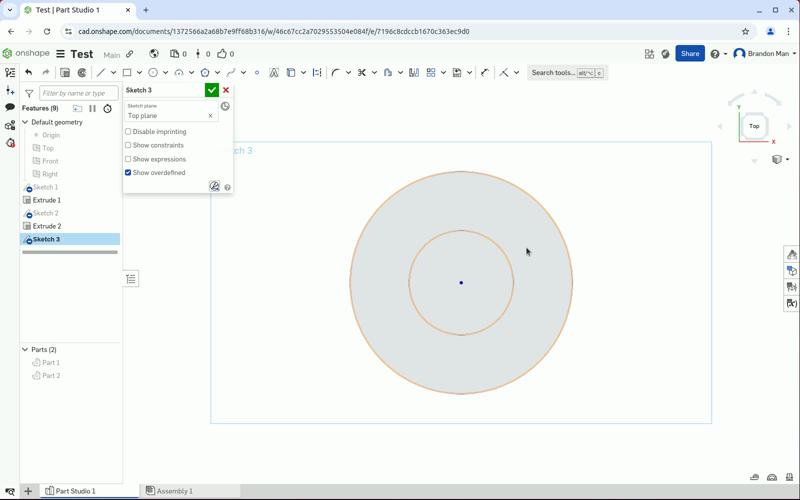
click(526, 247)
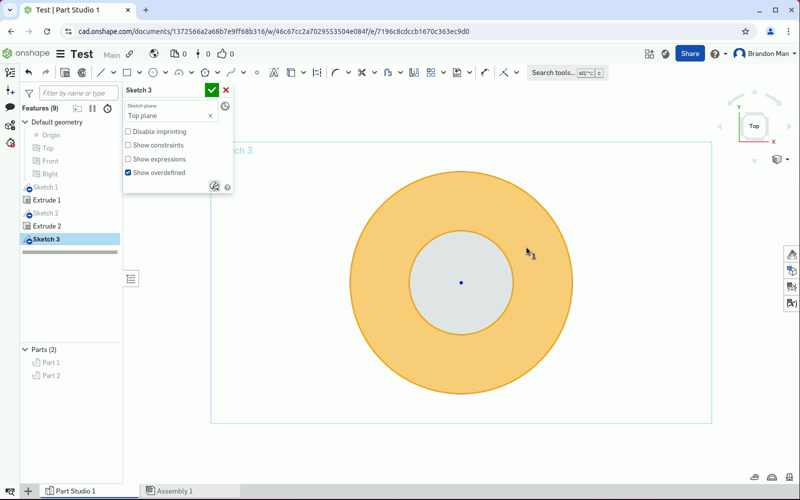
mouse_move(73, 352)
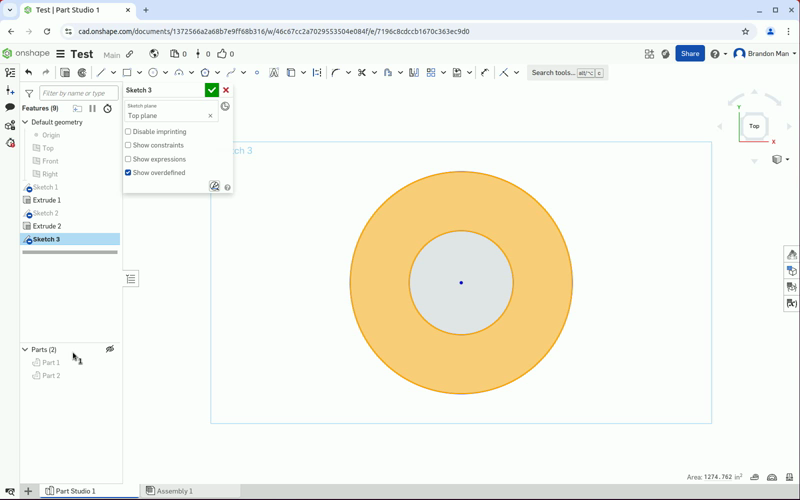
key(shift+y)
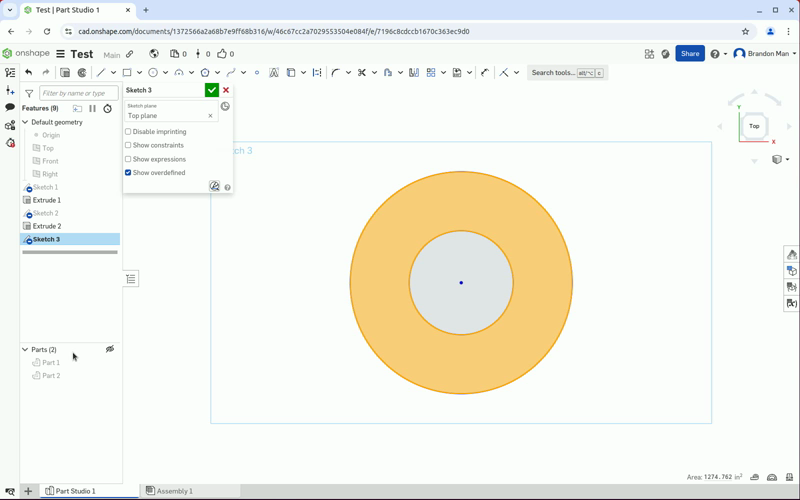
key(shift+e)
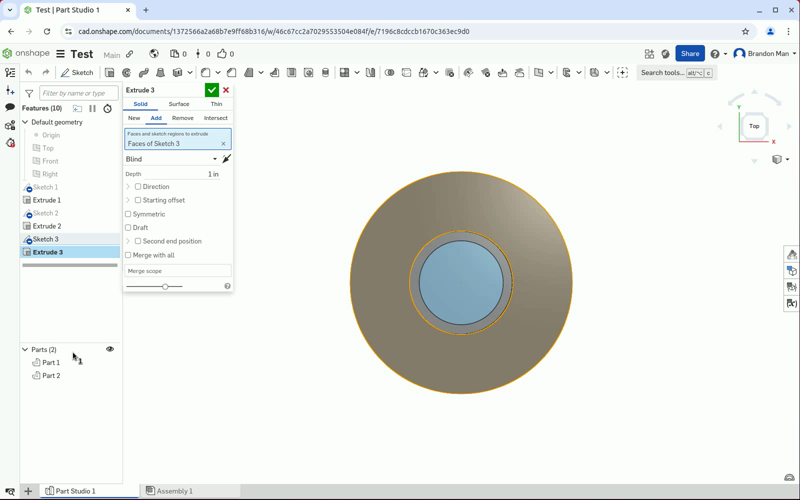
mouse_move(143, 106)
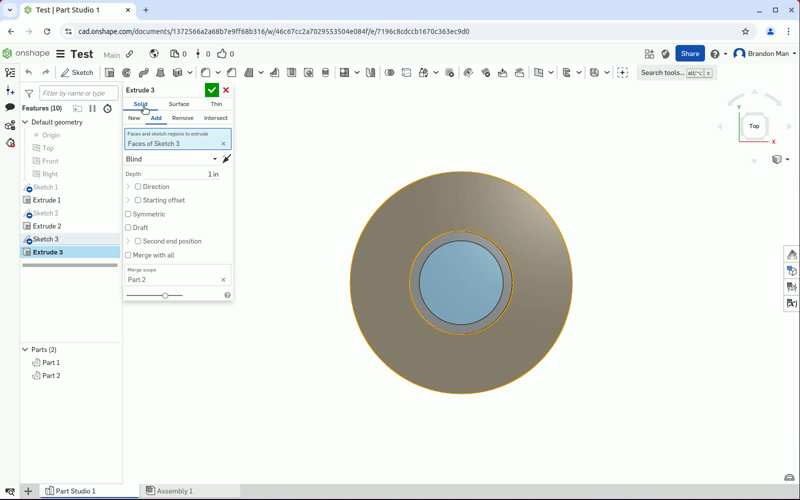
click(143, 106)
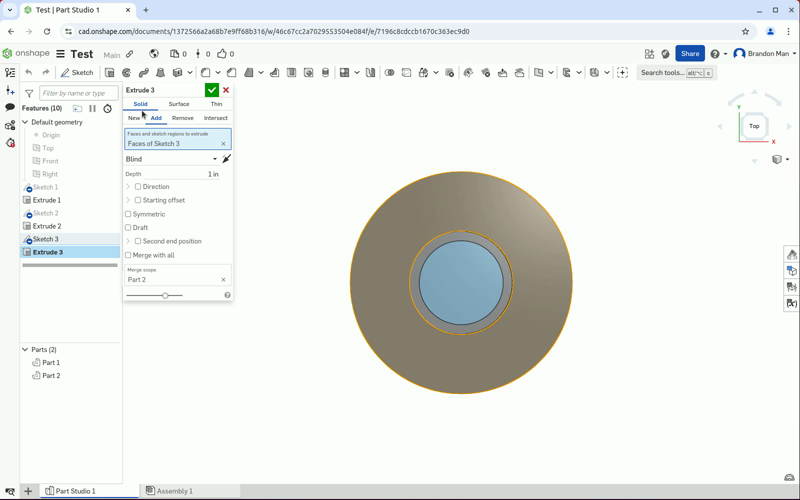
mouse_move(137, 120)
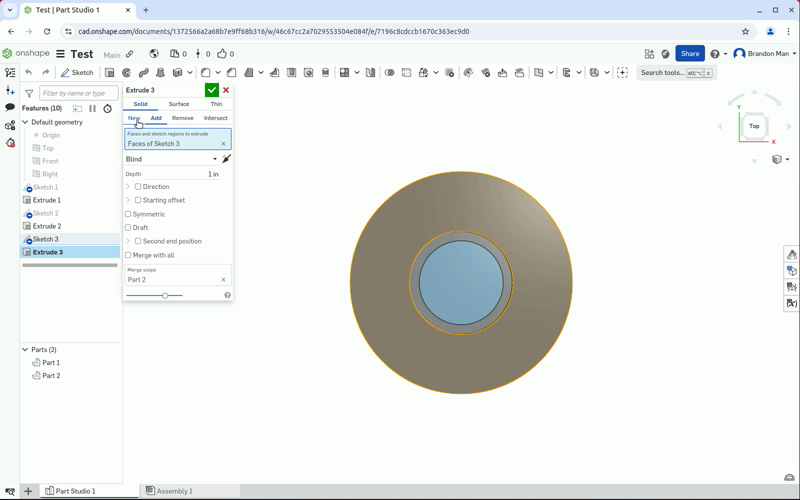
click(137, 120)
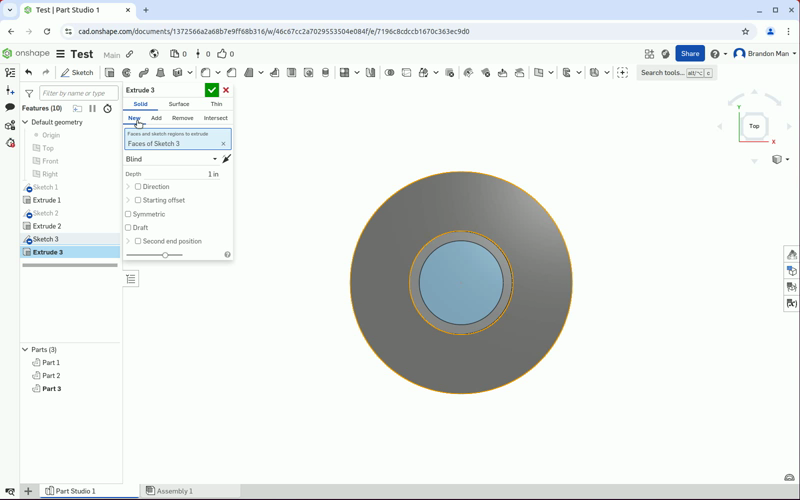
key(tab, 4)
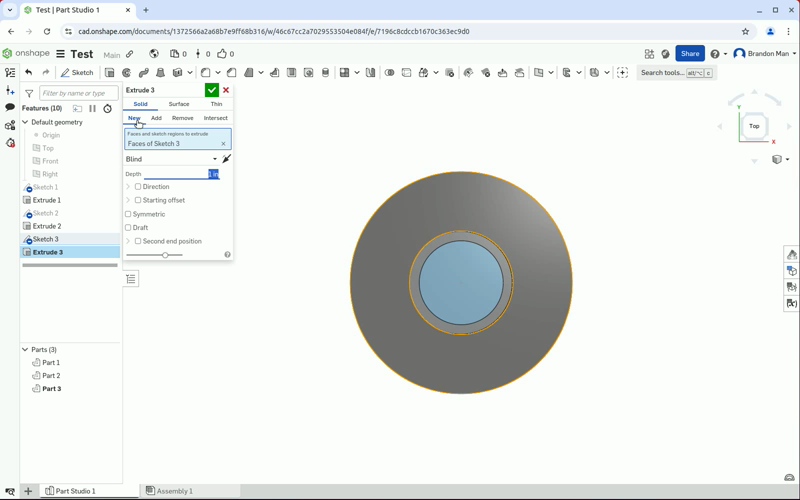
text(3.129)
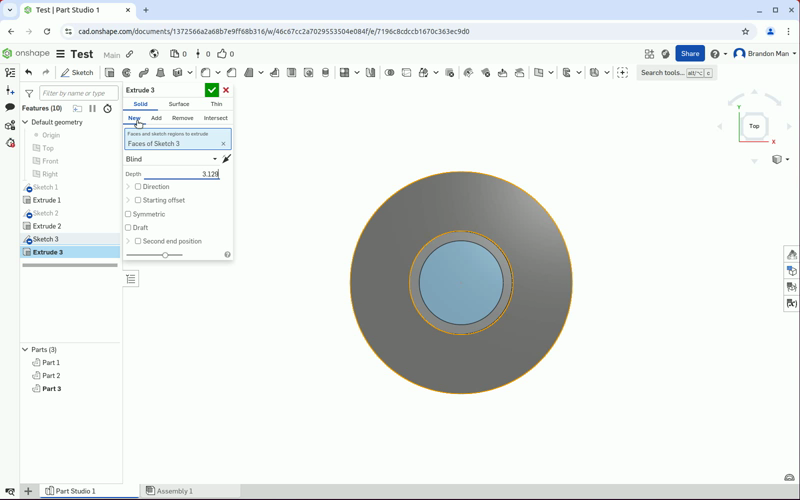
key(enter)
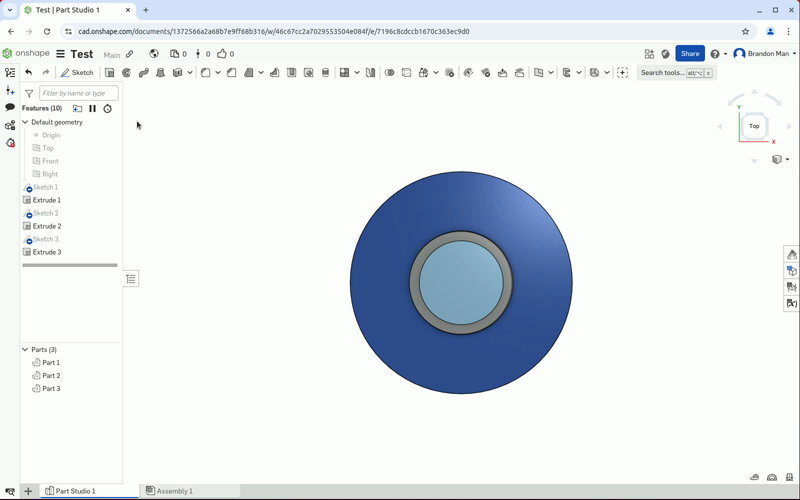
key(shift+h)
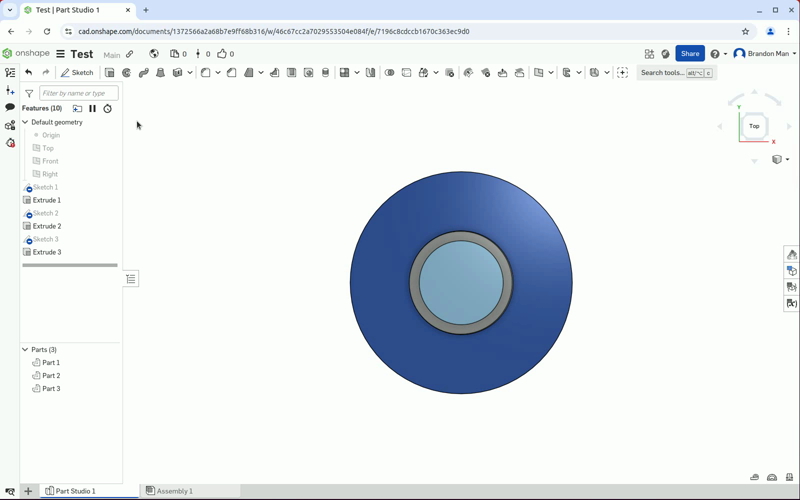
key(shift+h)
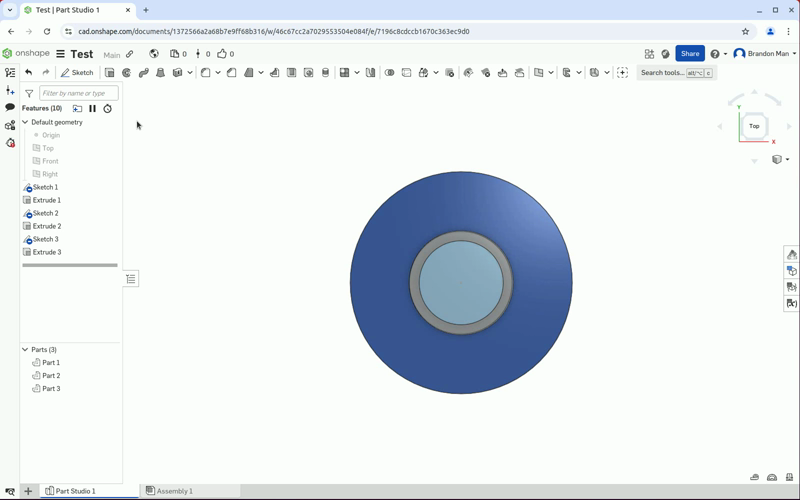
key(shift+7)
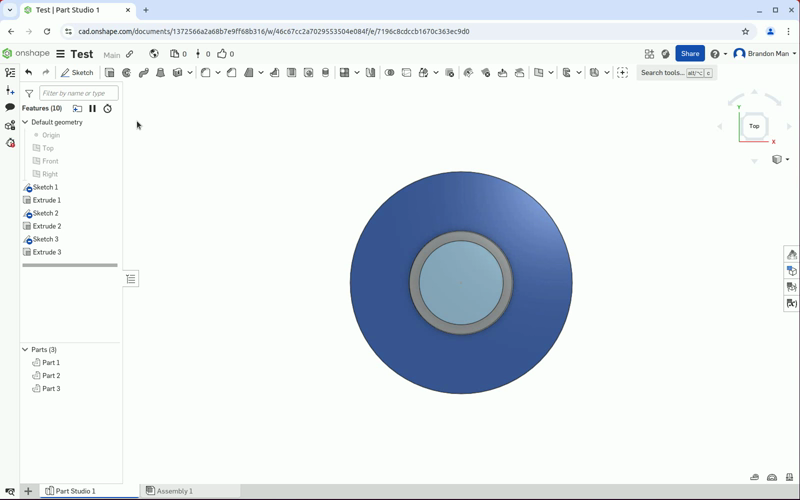
key(up, 3)
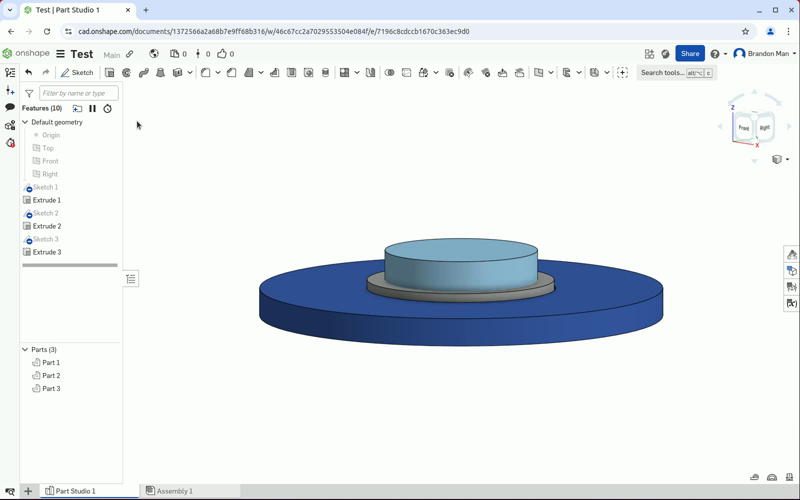
key(left, 3)
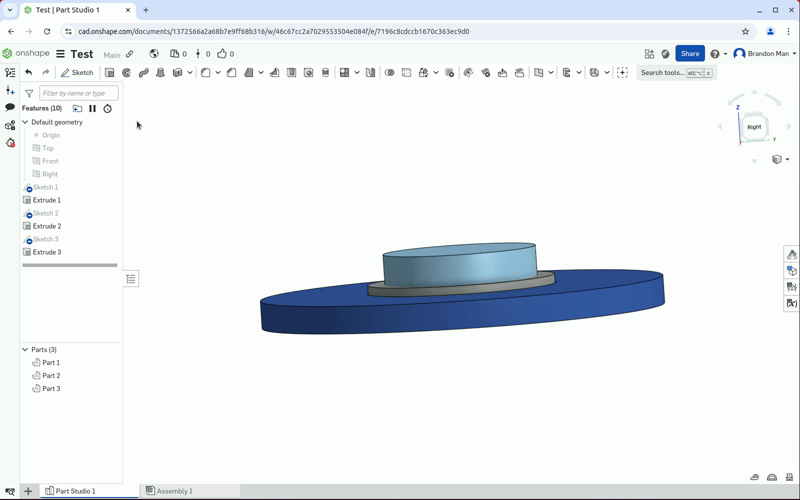
key(right, 3)
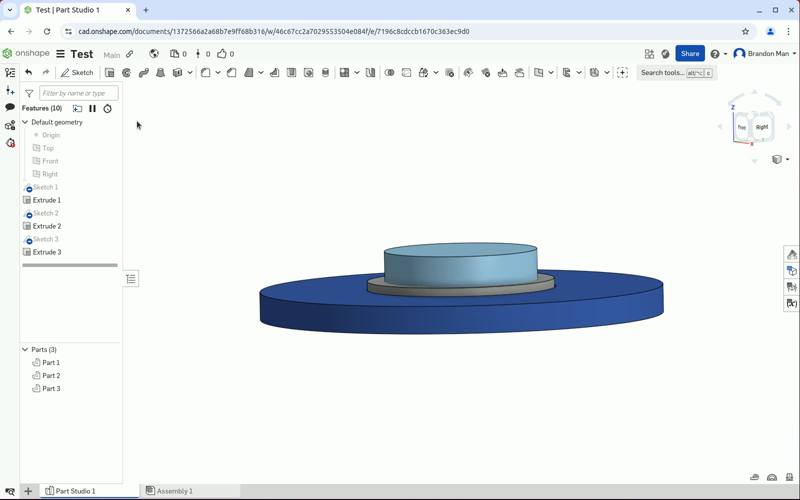
key(down, 3)
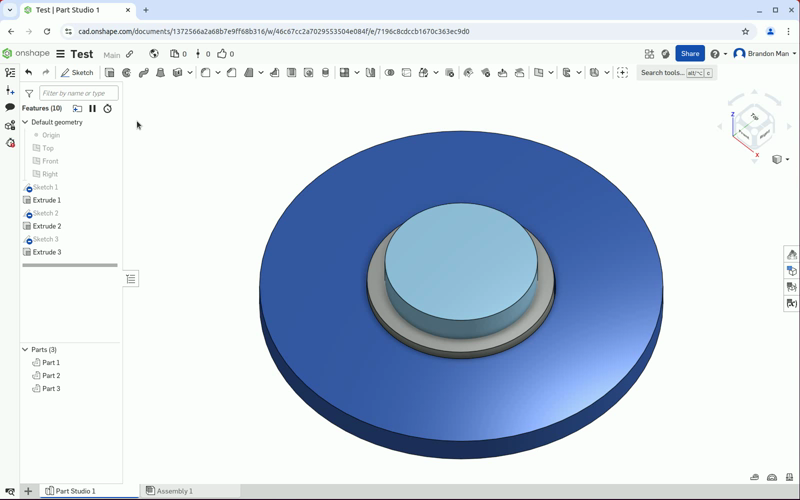
mouse_move(73, 189)
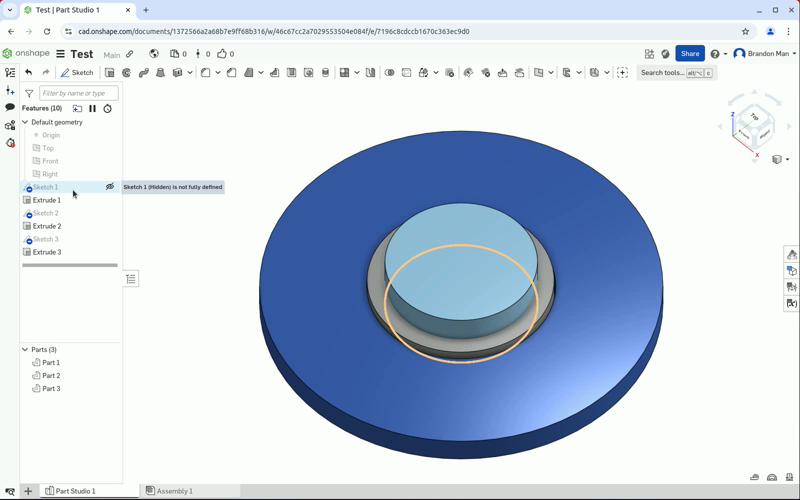
click(73, 189)